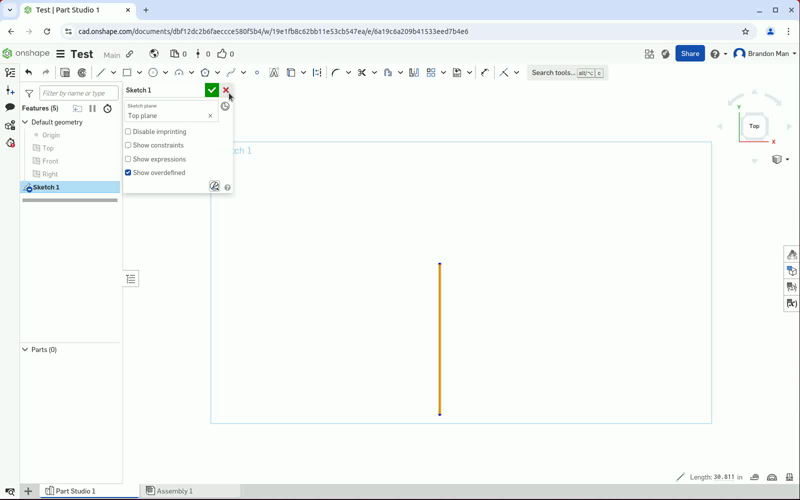
key(shift+h)
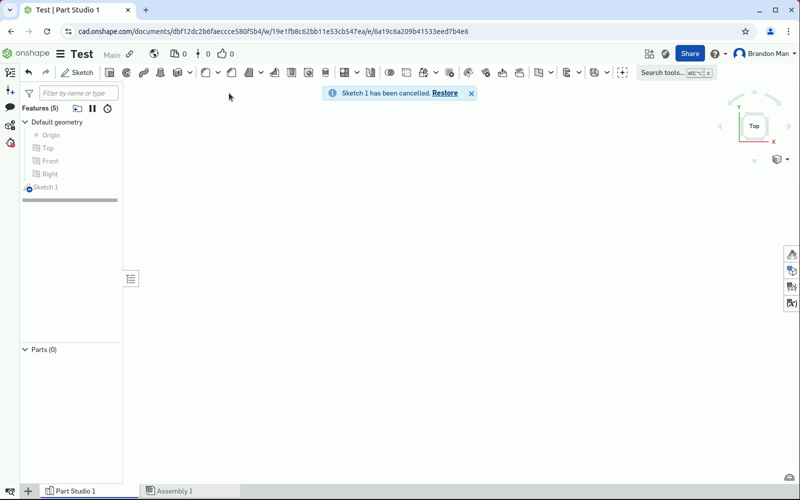
mouse_move(73, 352)
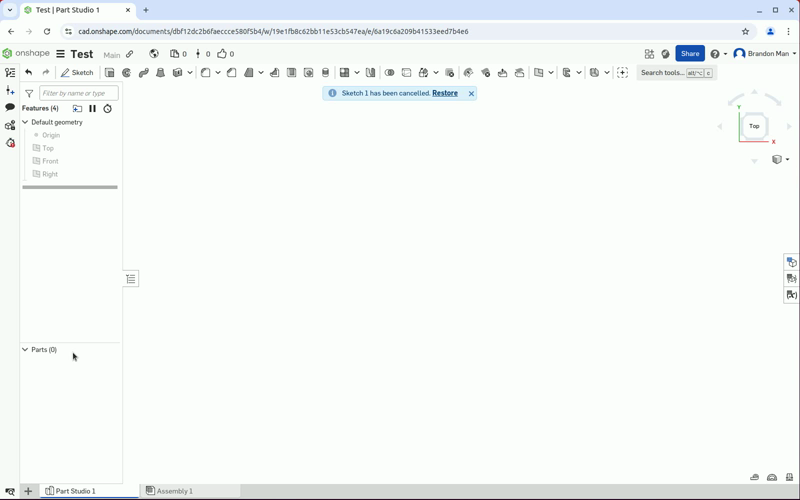
key(y)
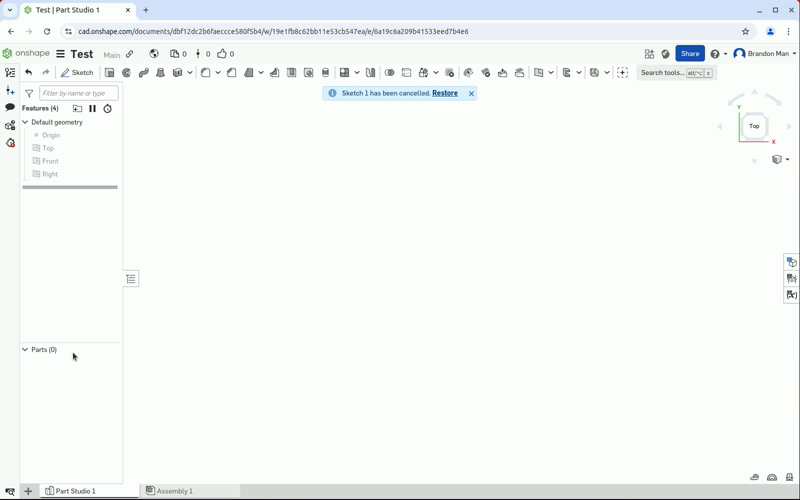
key(shift+p)
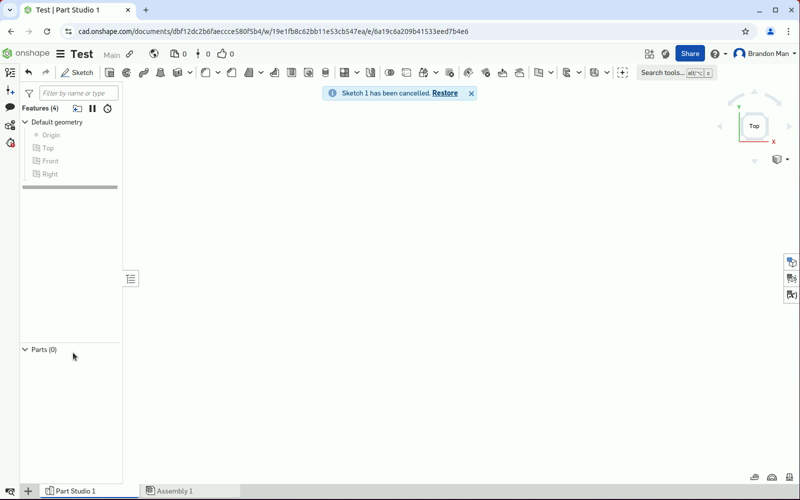
key(space)
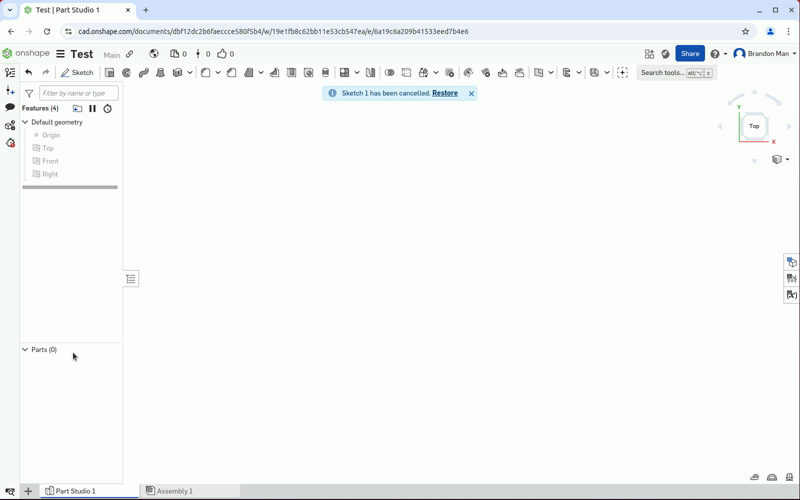
key_down(shift)
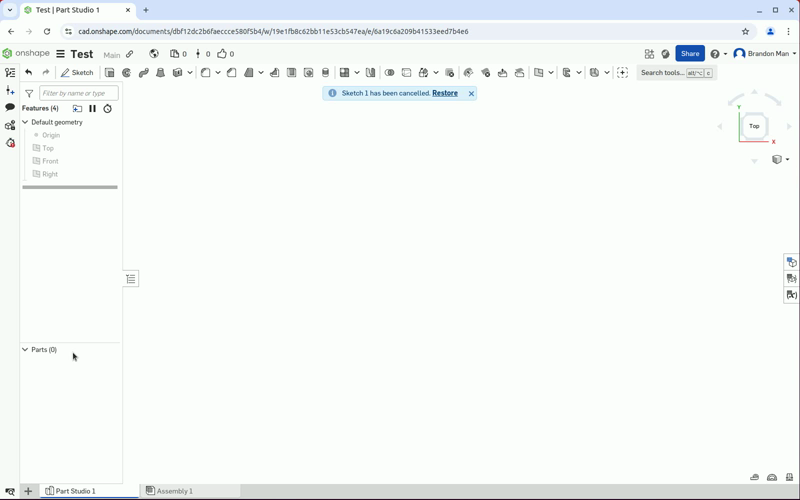
key(up)
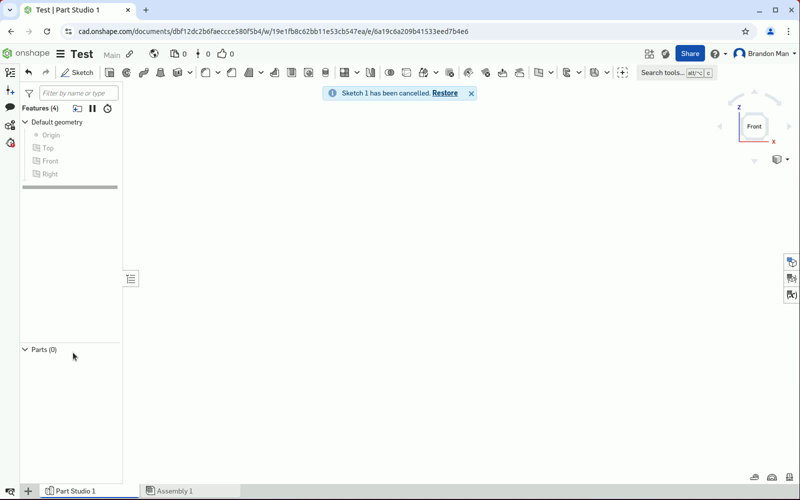
key_up(shift)
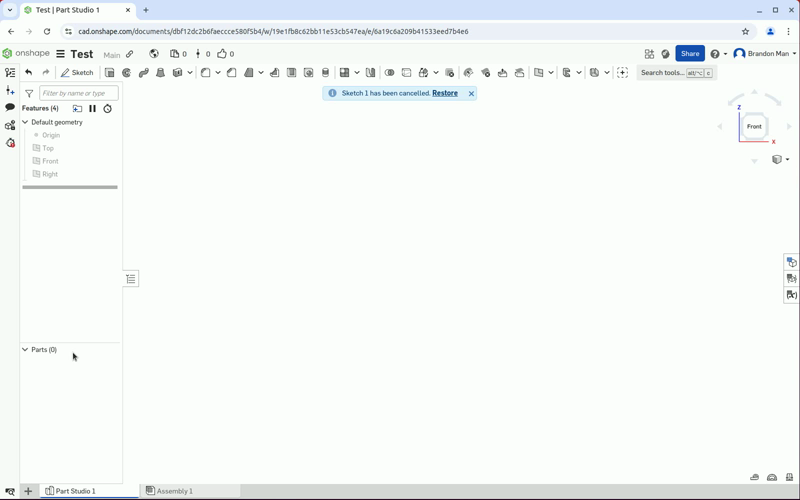
mouse_move(73, 352)
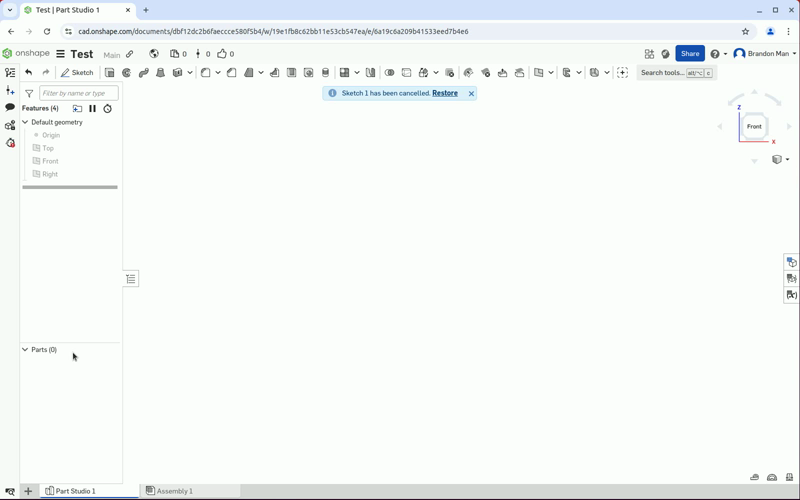
key(shift+y)
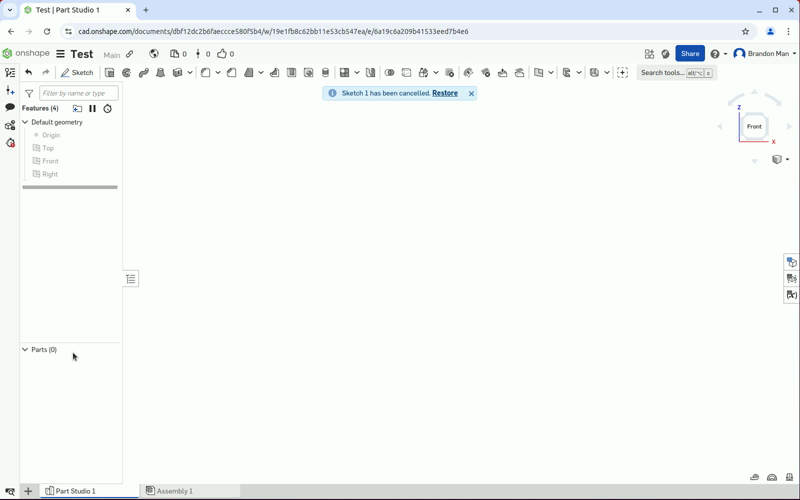
key(shift+s)
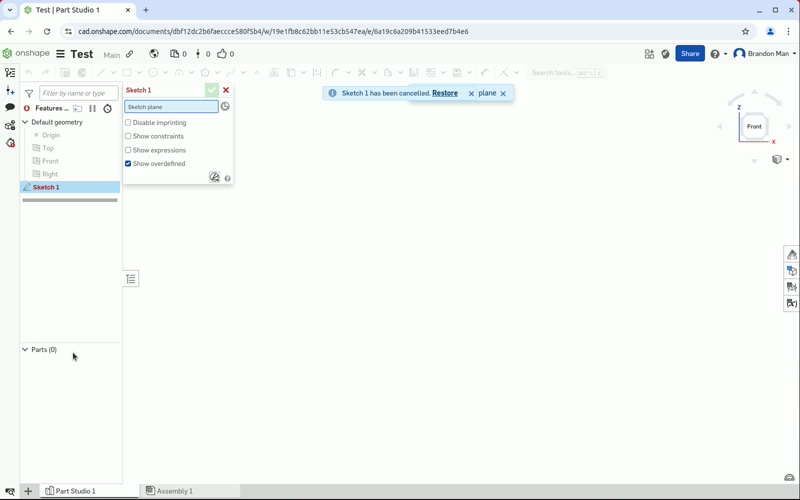
mouse_move(73, 163)
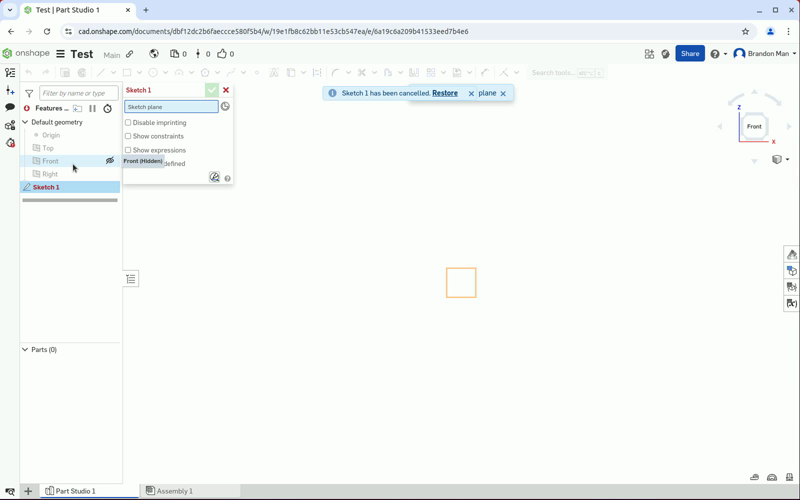
click(73, 163)
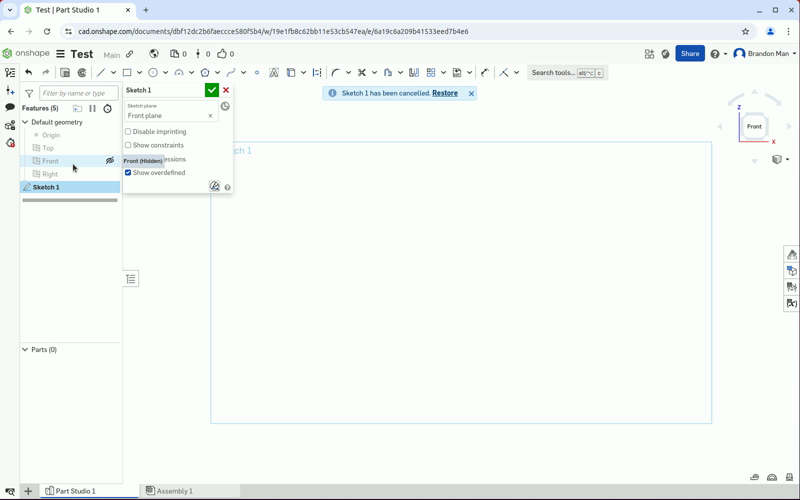
mouse_move(73, 352)
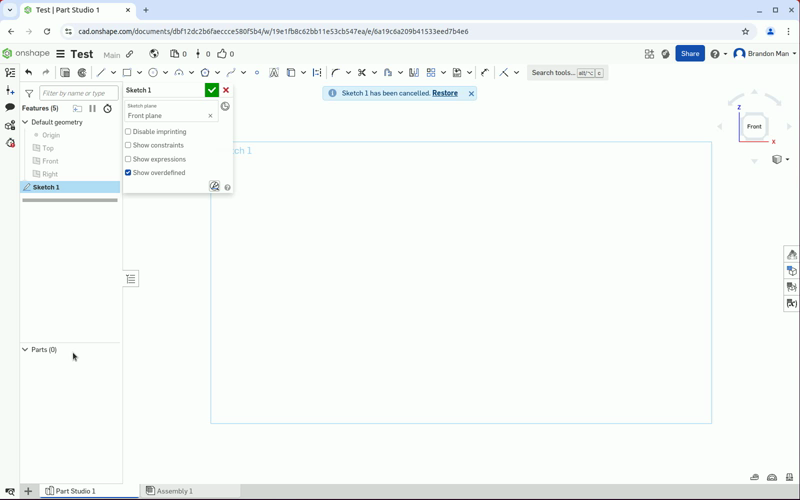
key(y)
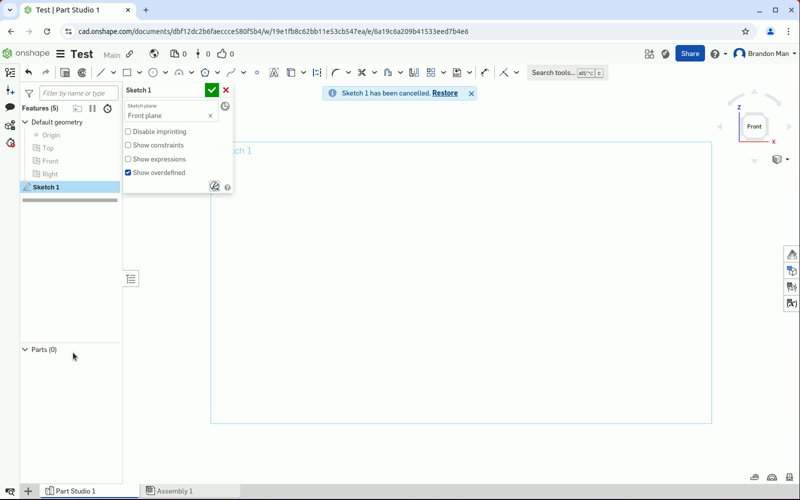
key(c)
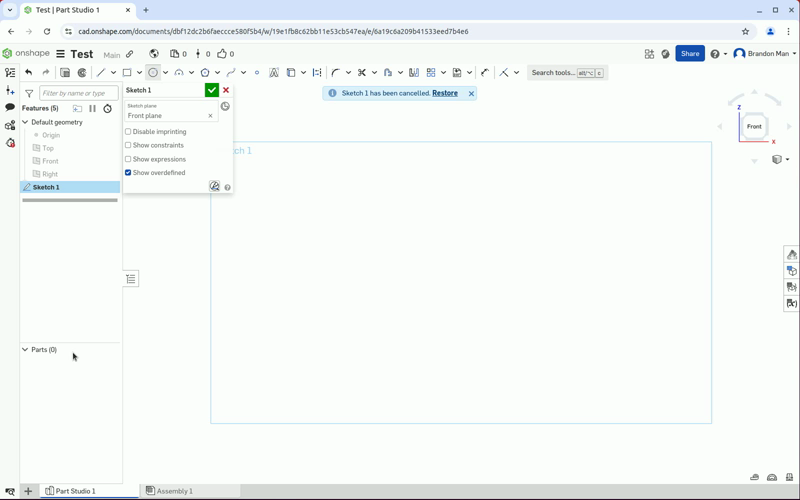
key_down(shift)
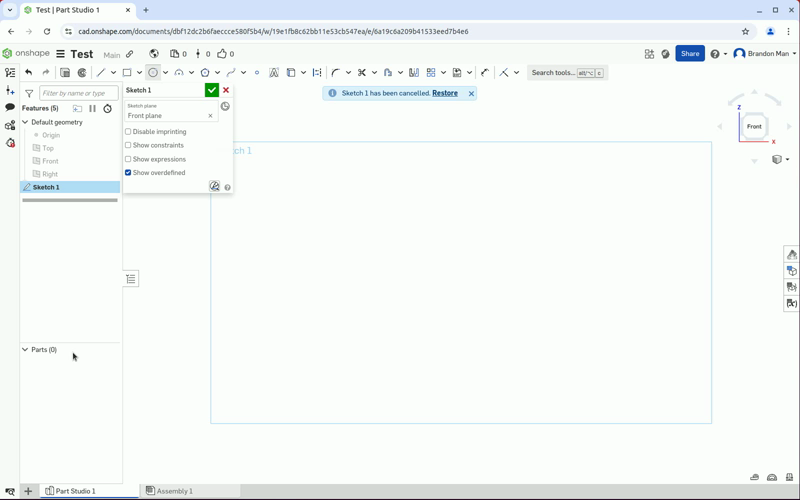
mouse_move(461, 282)
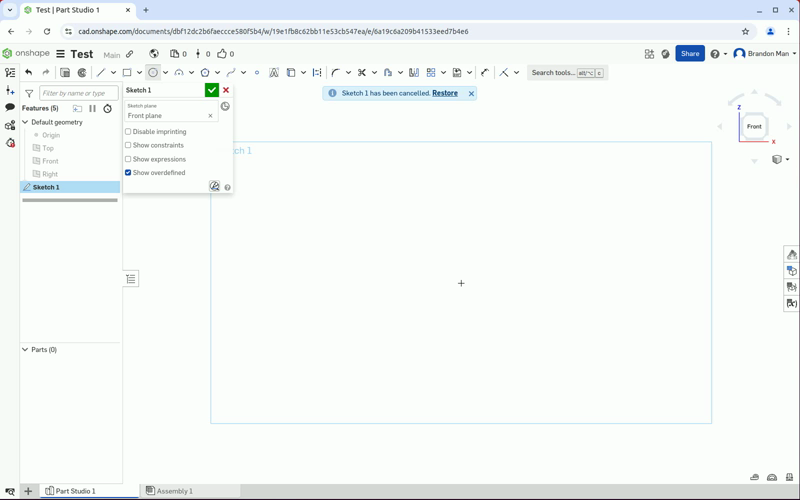
click(461, 282)
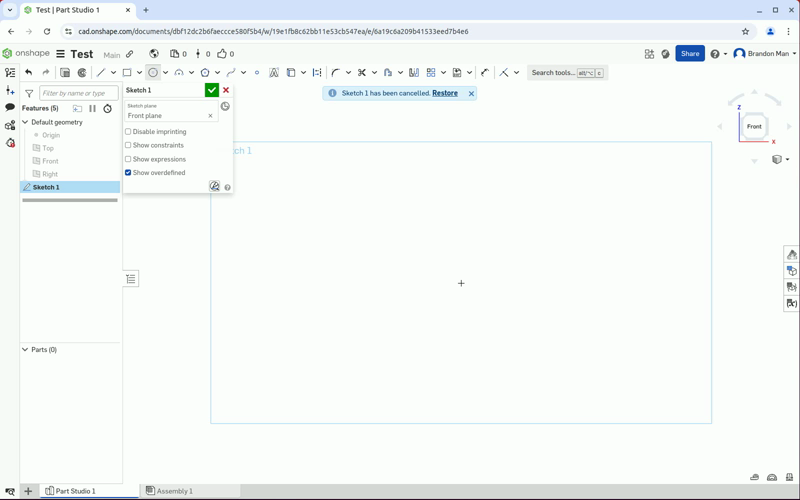
key_up(shift)
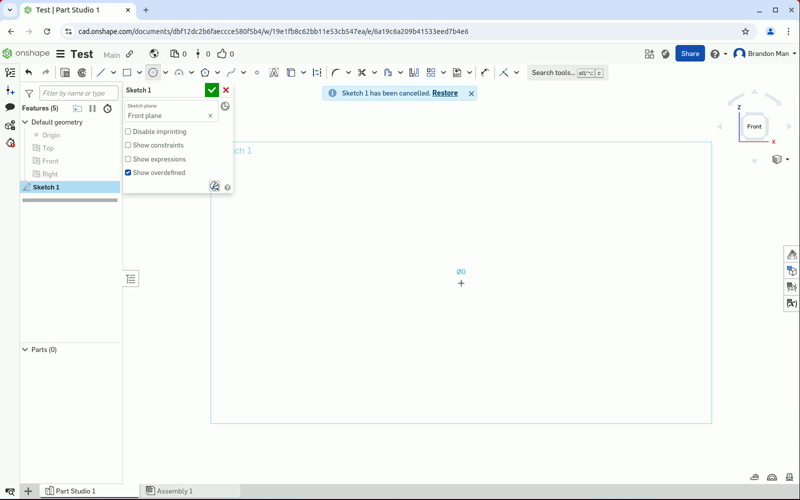
mouse_move(470, 282)
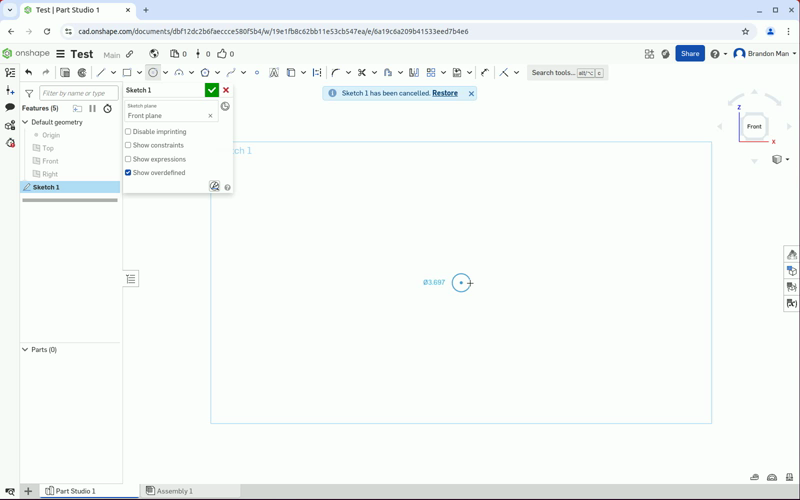
click(470, 282)
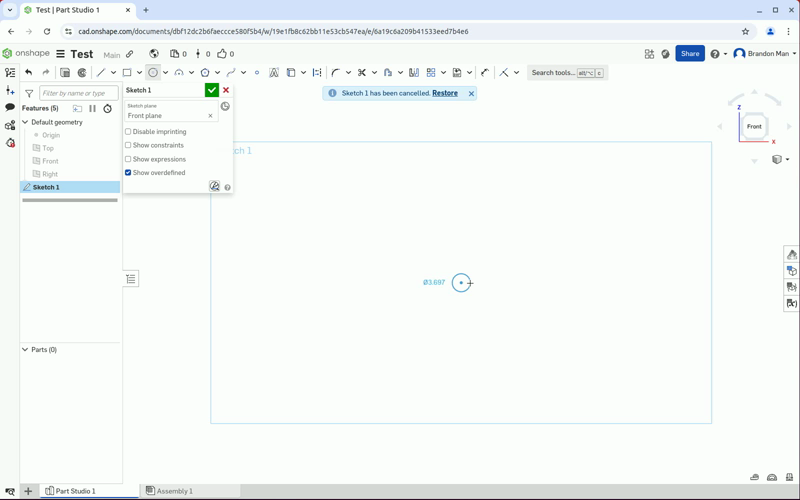
key(esc)
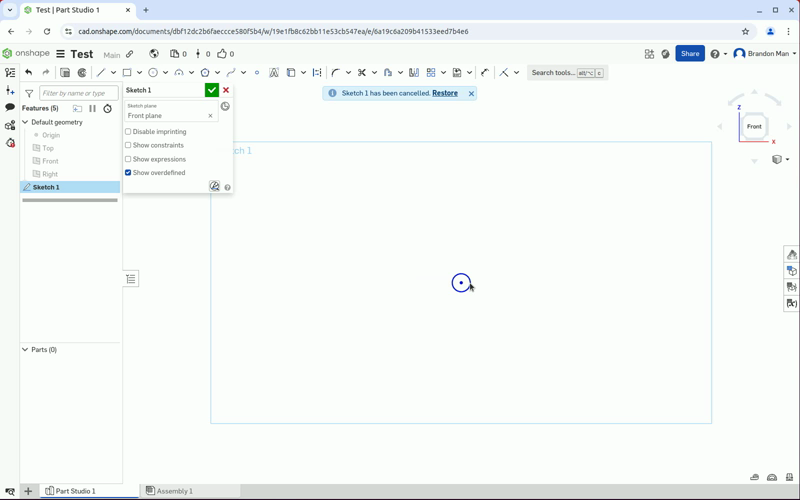
key(c)
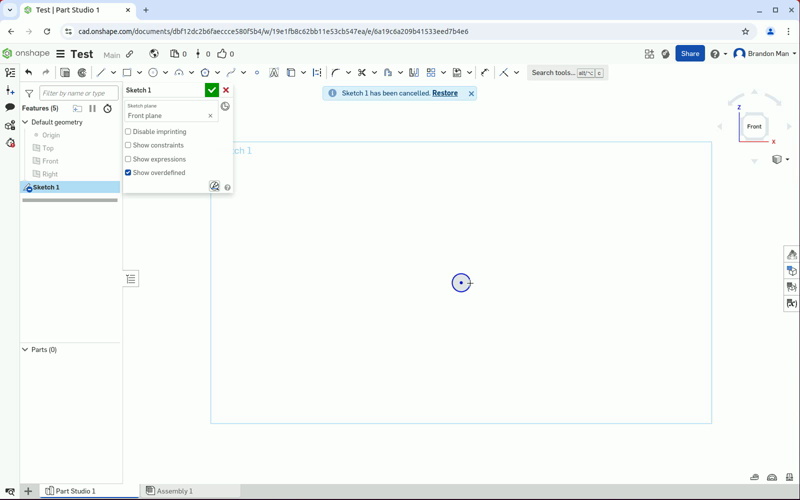
key_down(shift)
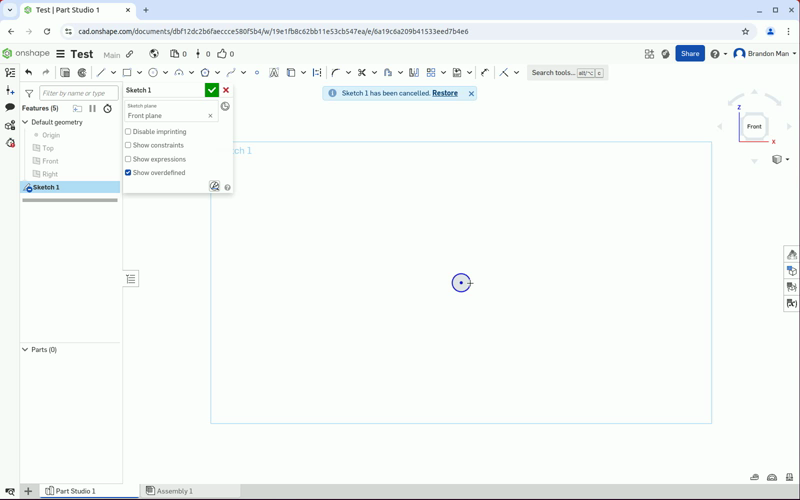
mouse_move(461, 282)
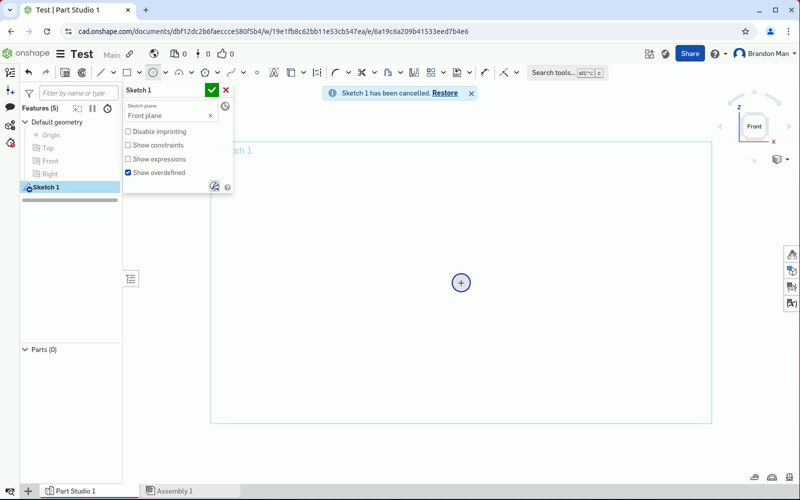
click(461, 282)
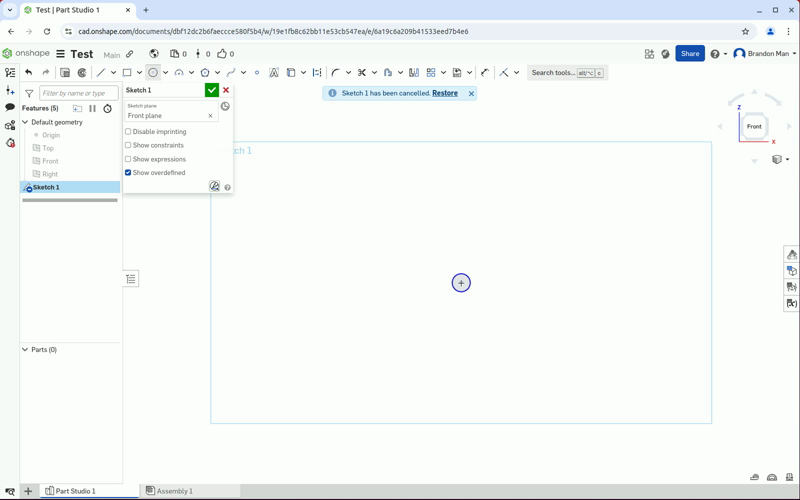
key_up(shift)
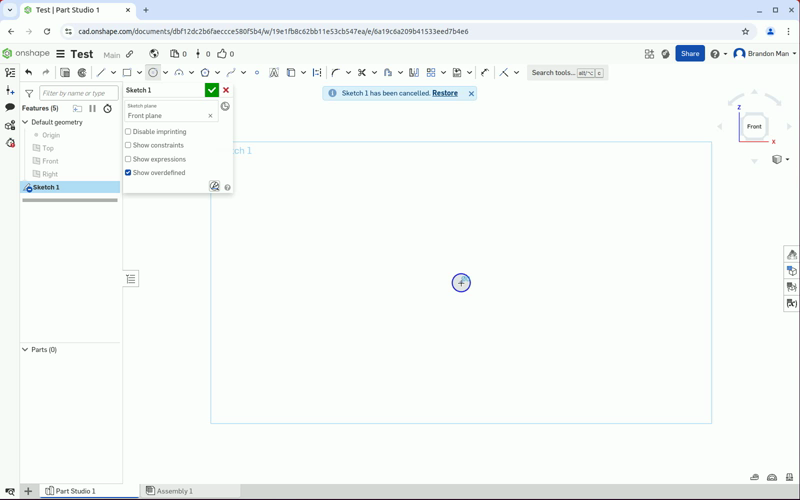
mouse_move(468, 282)
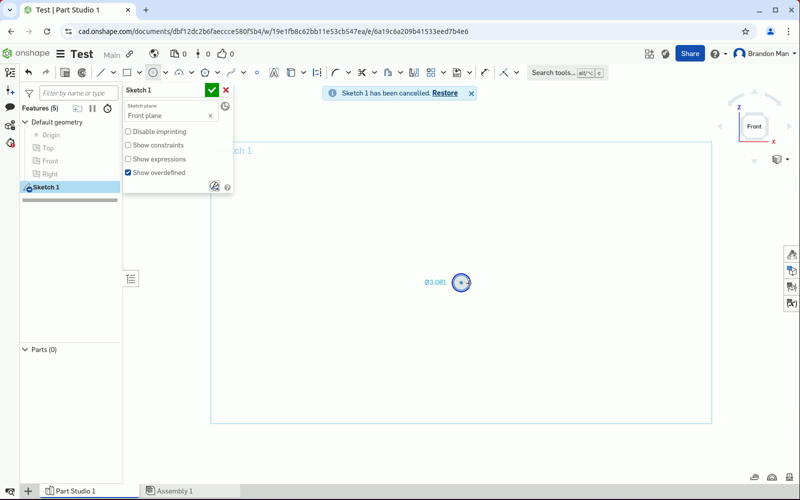
scroll(6)
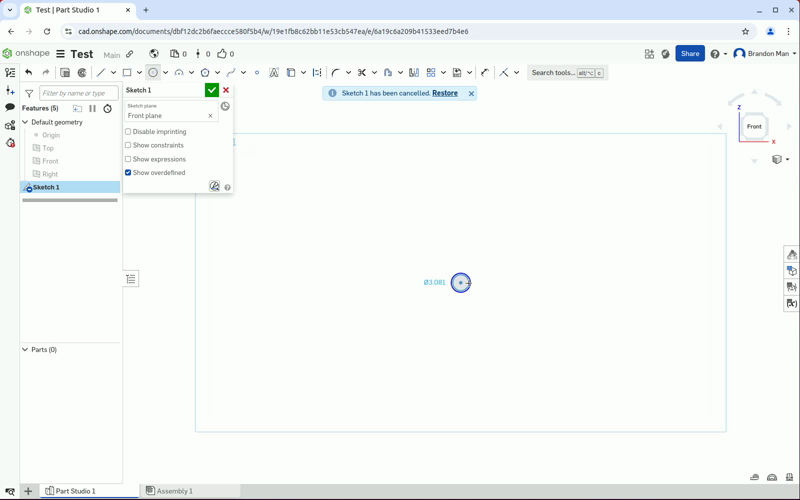
scroll(6)
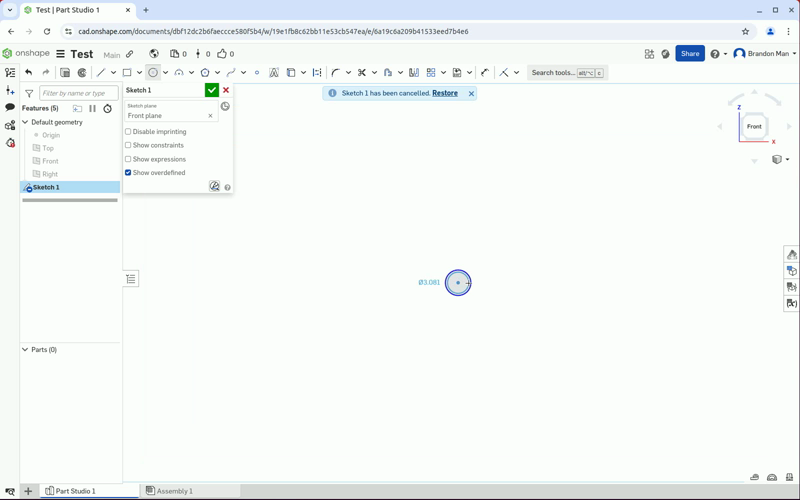
scroll(6)
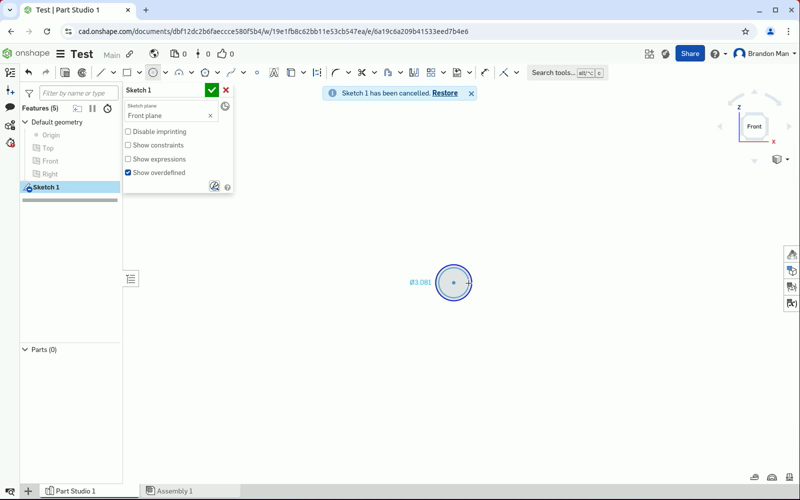
scroll(6)
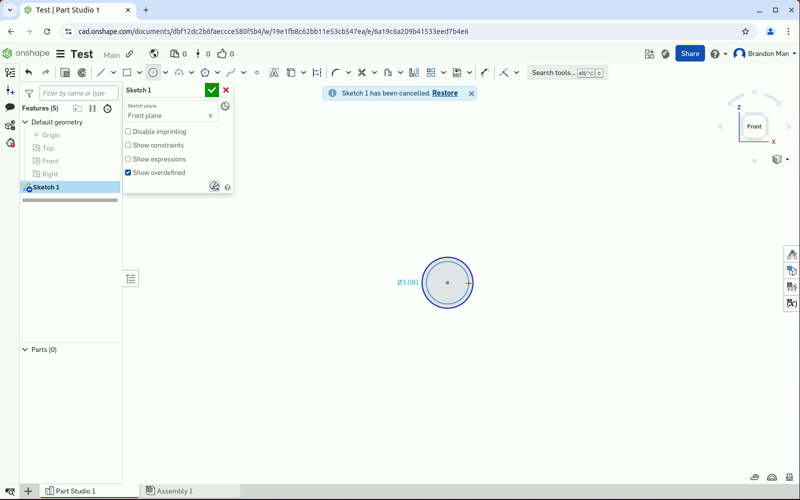
scroll(6)
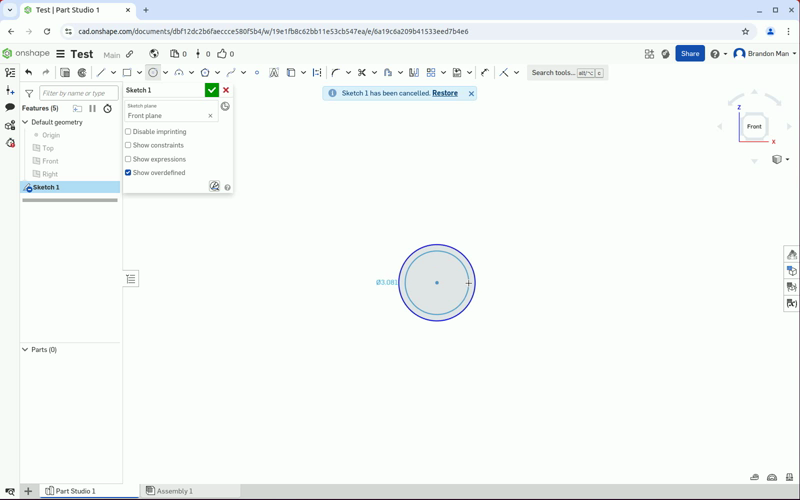
scroll(6)
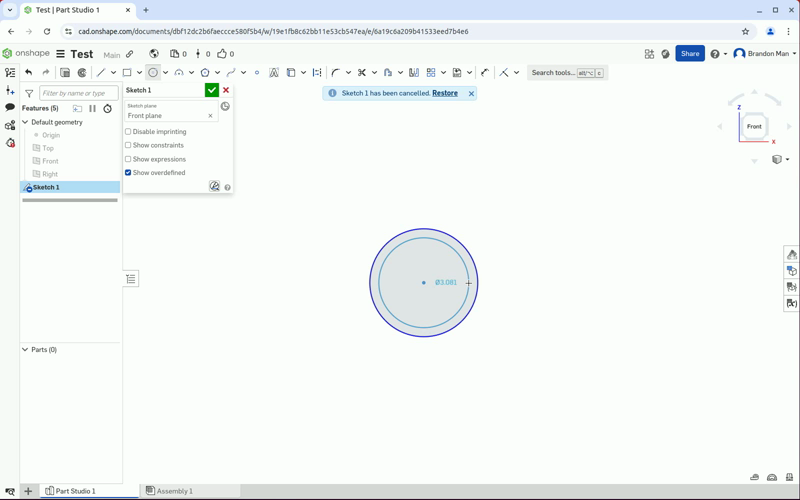
scroll(6)
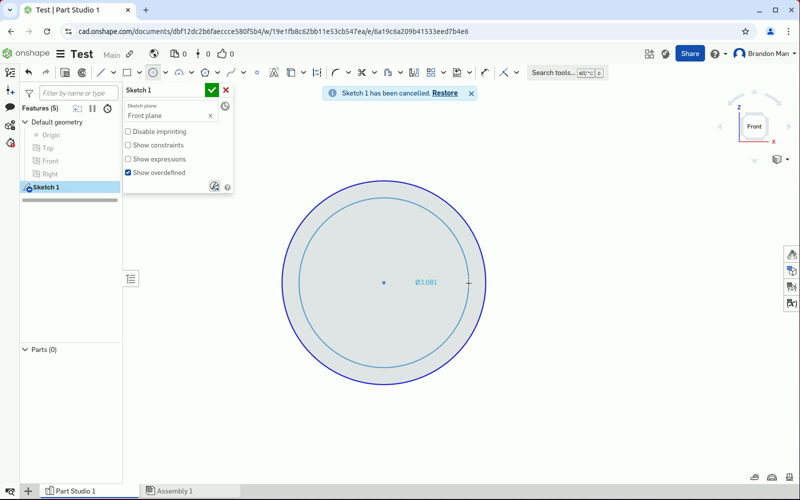
click(468, 282)
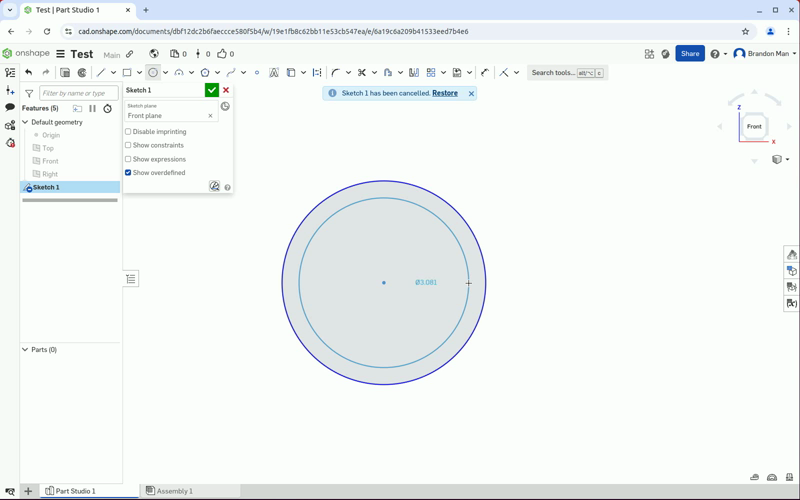
scroll(-6)
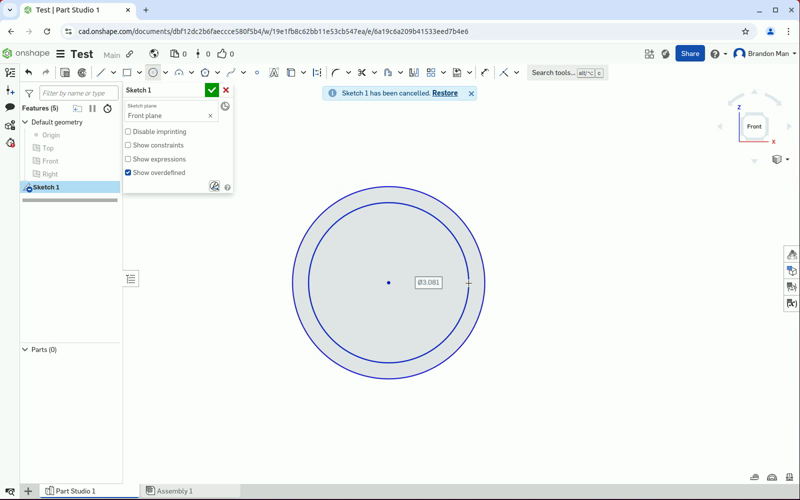
scroll(-6)
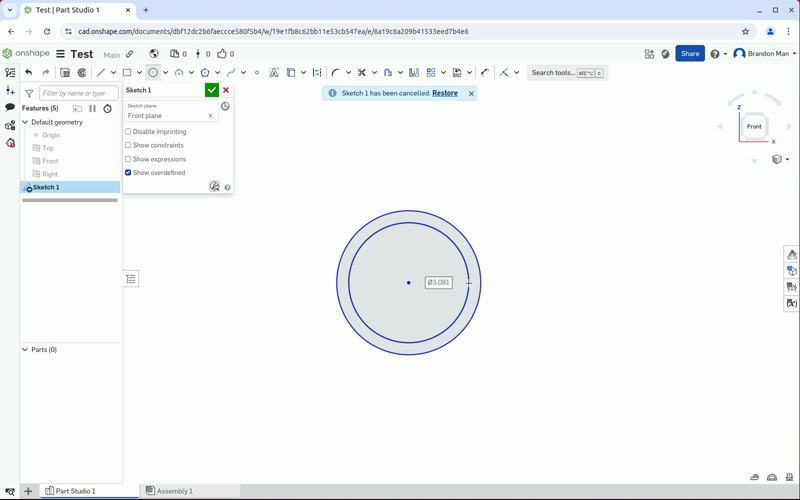
scroll(-6)
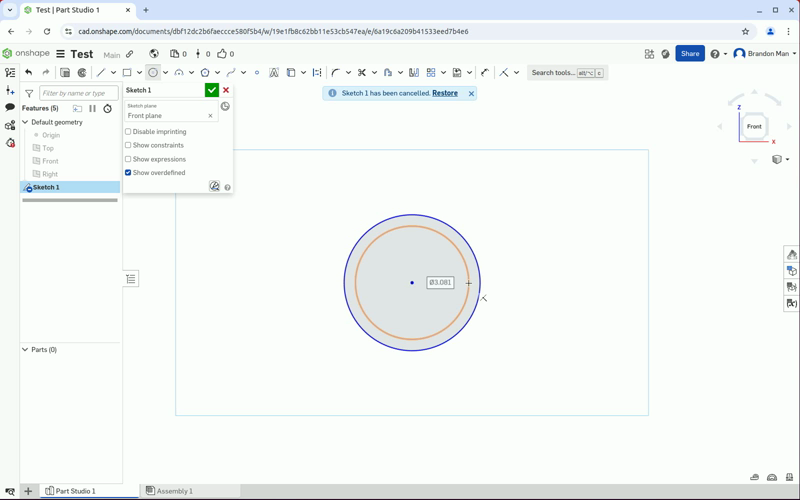
scroll(-6)
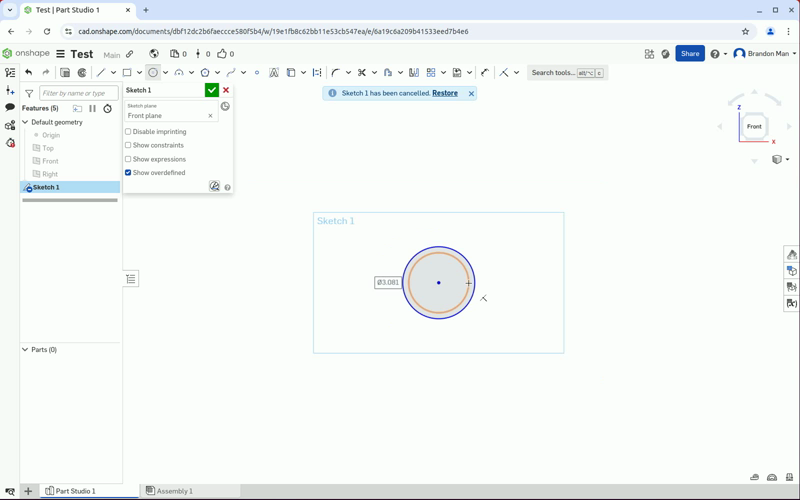
scroll(-6)
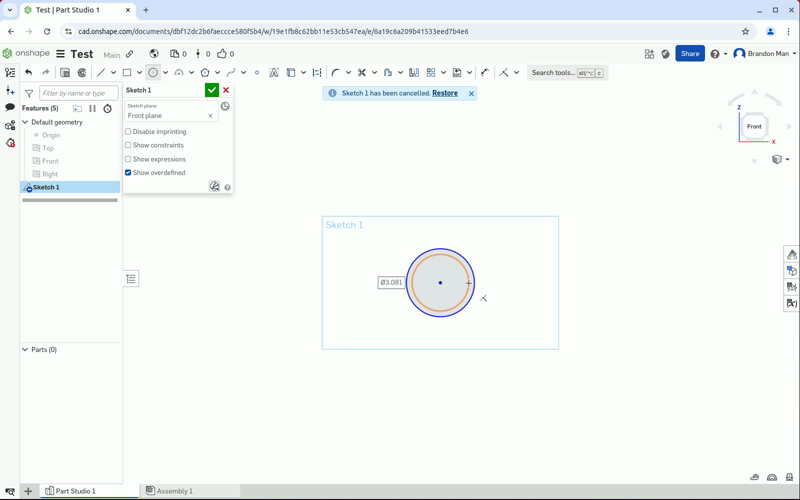
scroll(-6)
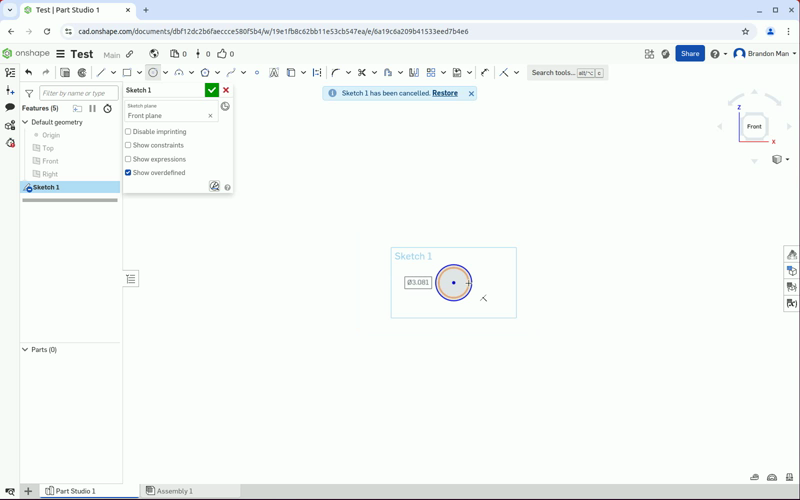
scroll(-6)
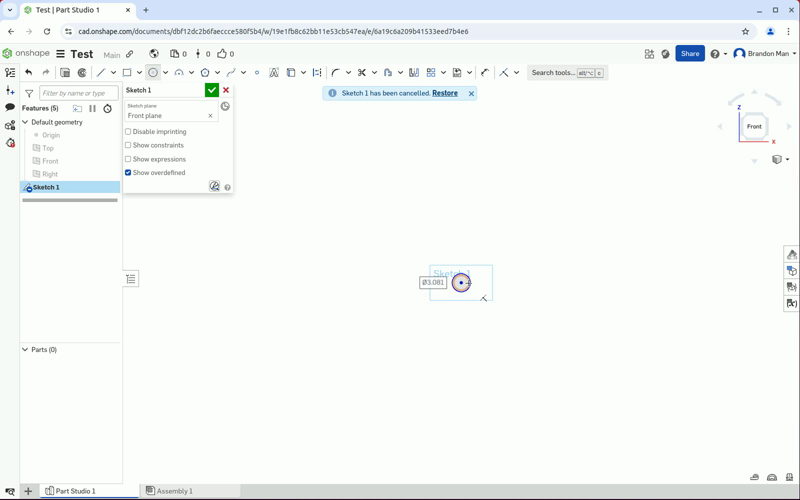
key(esc)
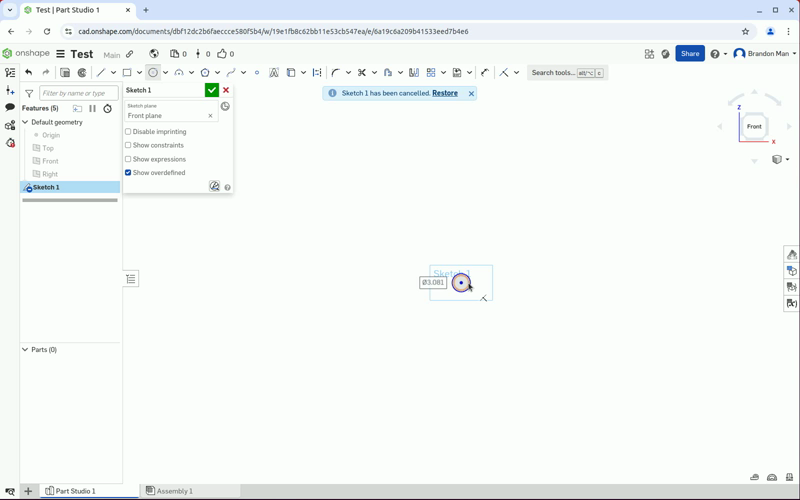
mouse_move(453, 284)
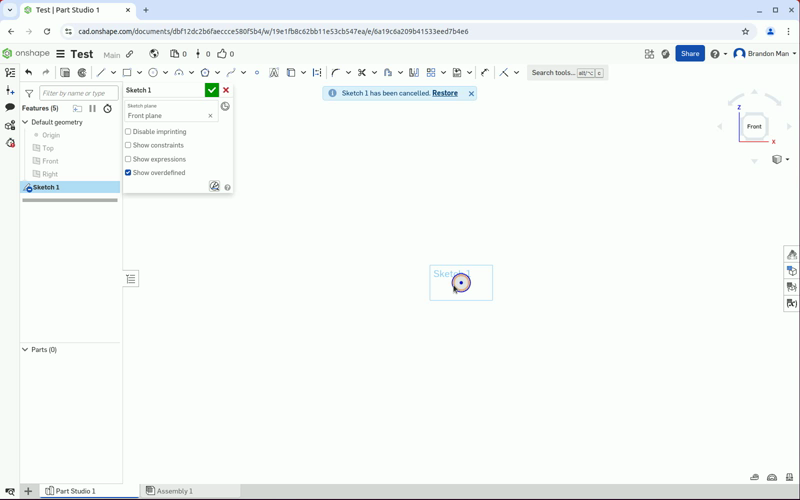
scroll(6)
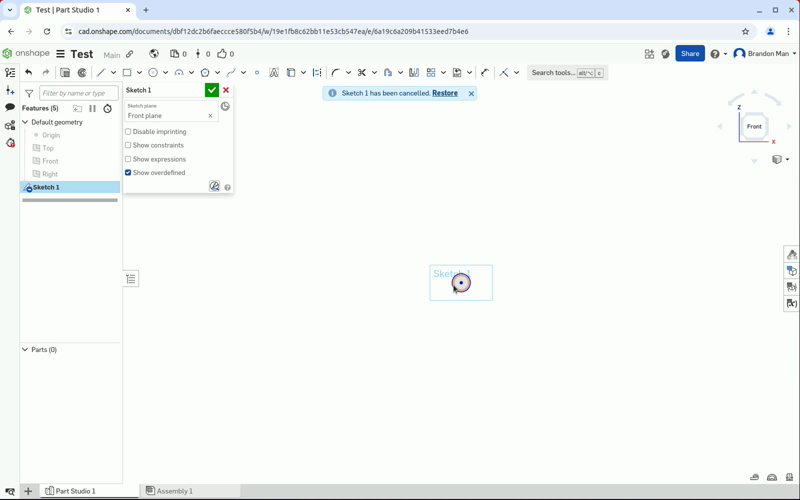
scroll(6)
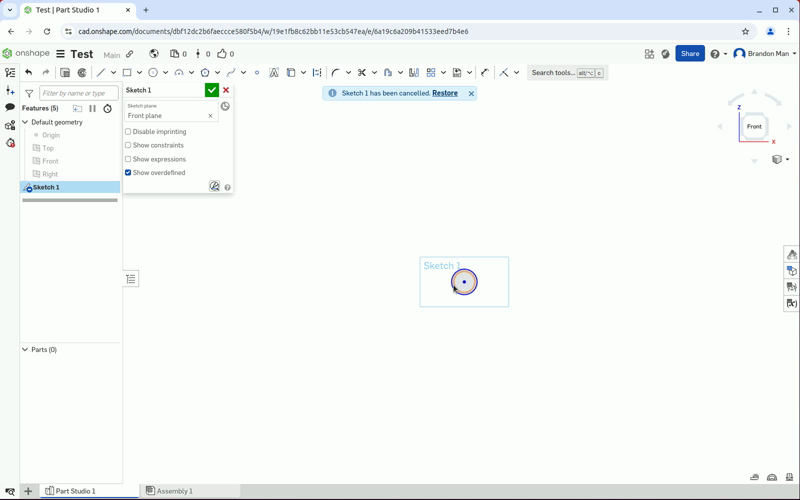
scroll(6)
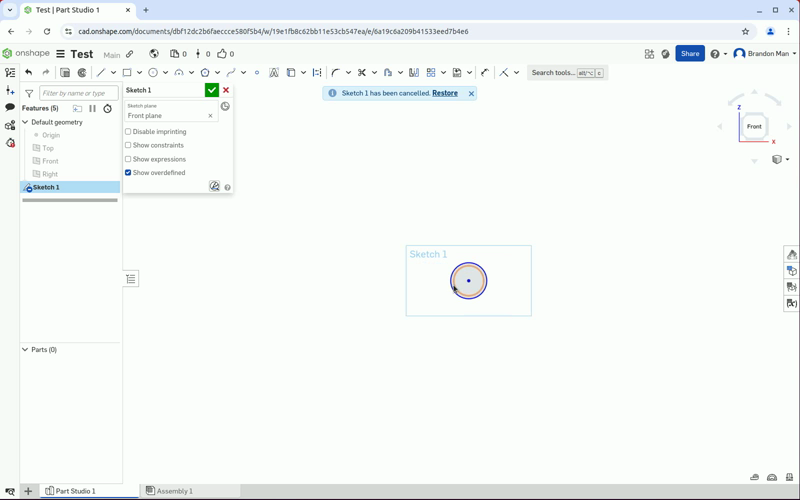
scroll(6)
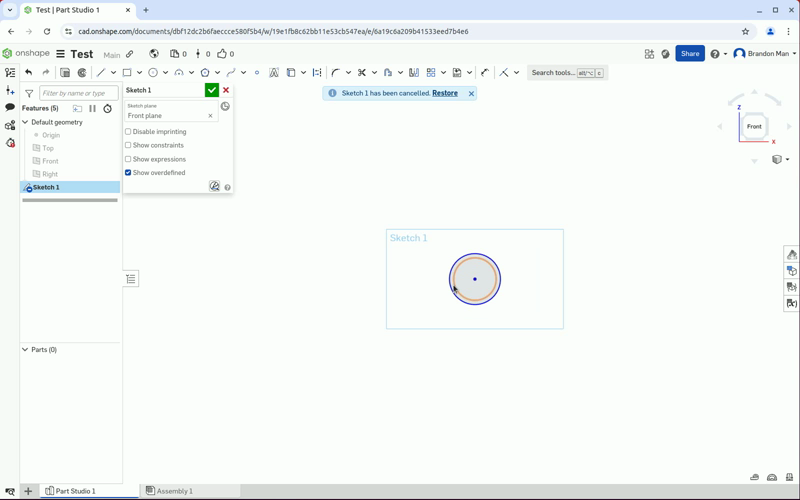
scroll(6)
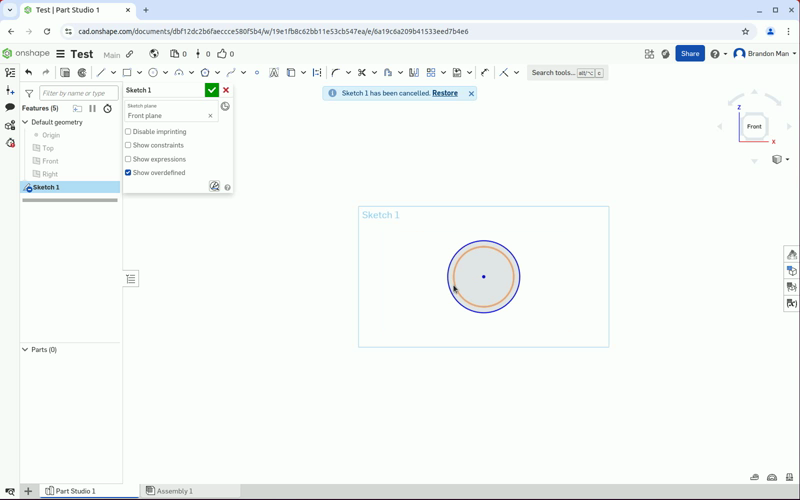
scroll(6)
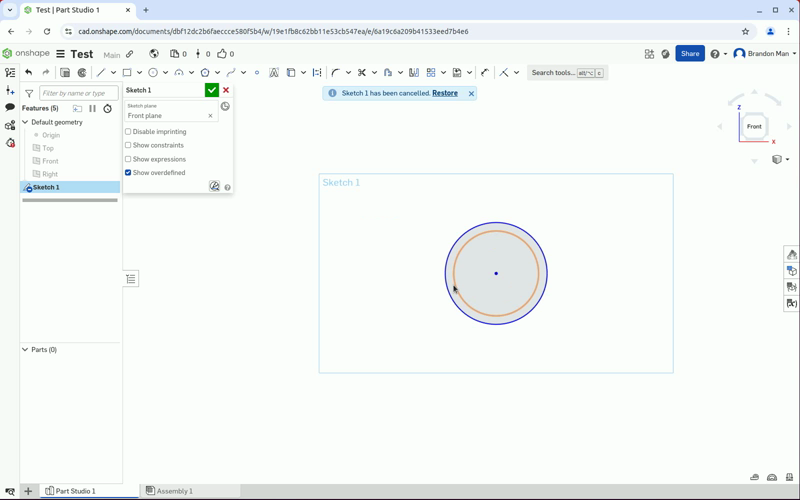
scroll(6)
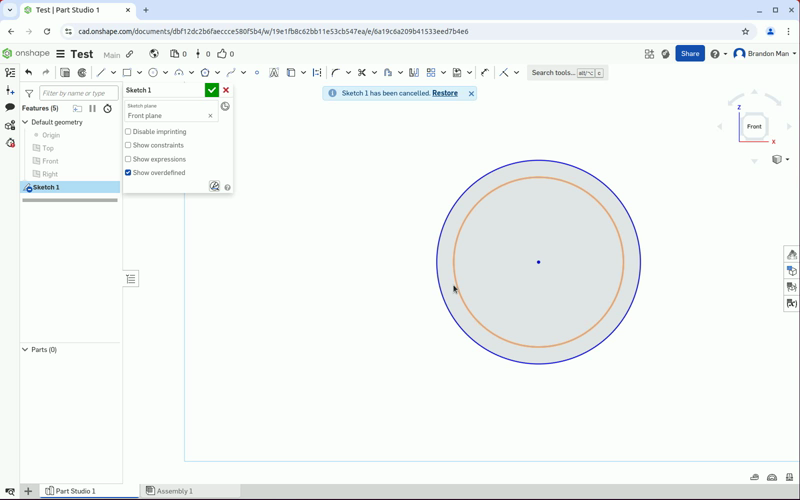
click(453, 284)
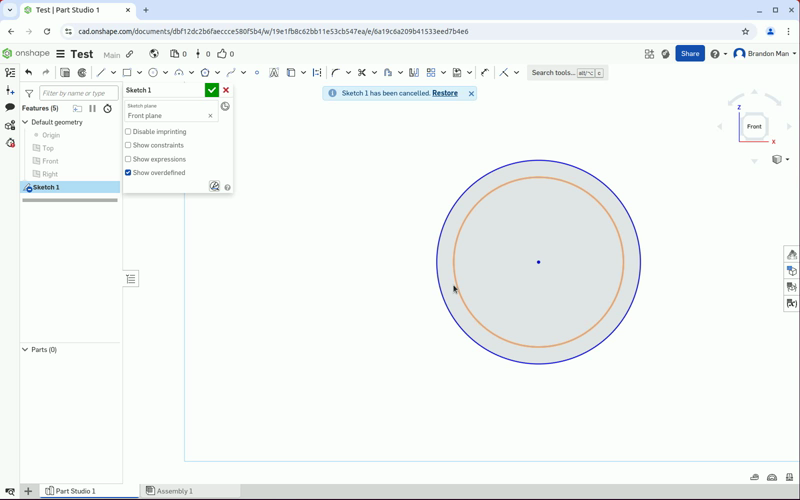
scroll(-6)
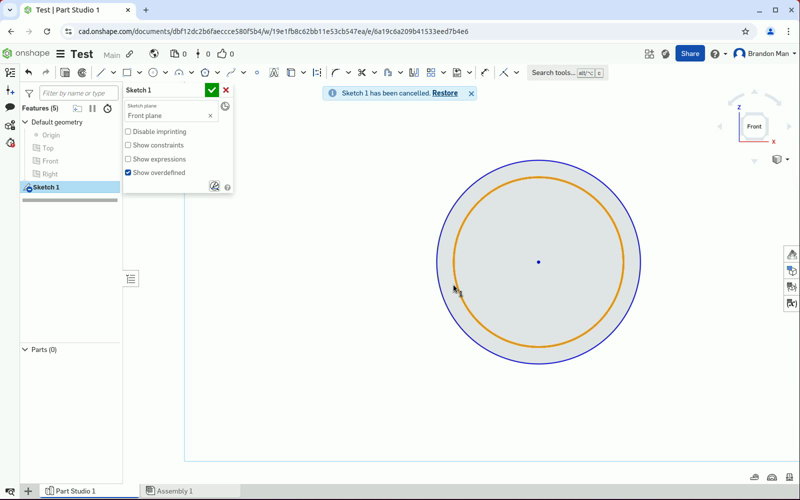
scroll(-6)
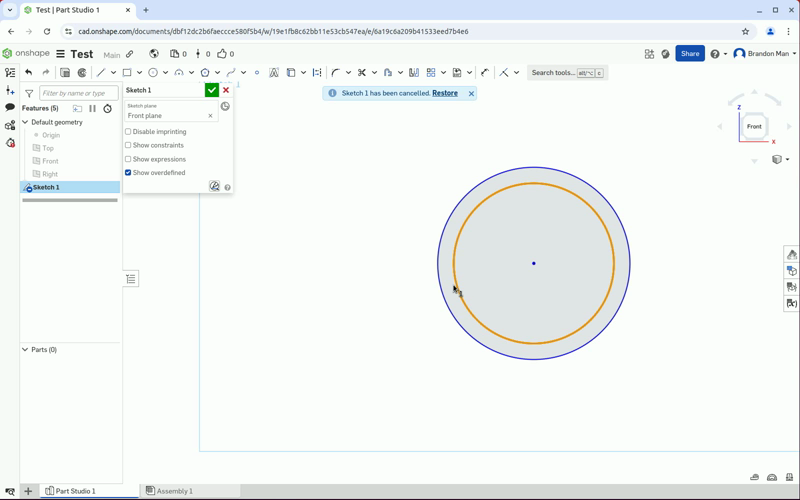
scroll(-6)
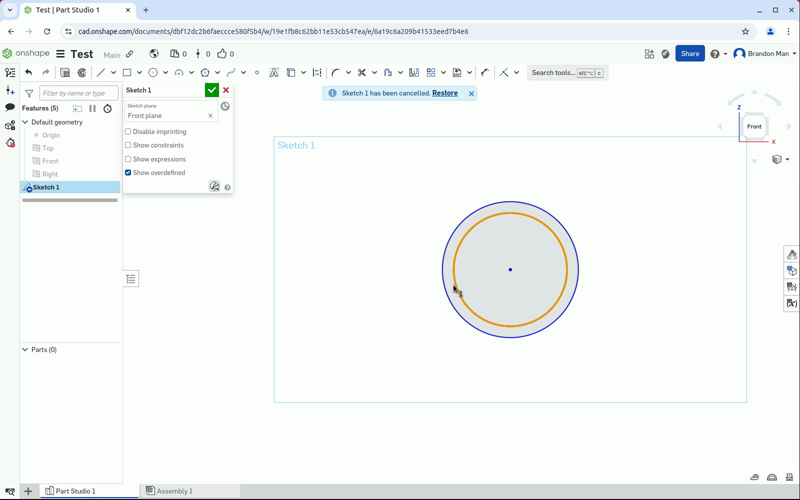
scroll(-6)
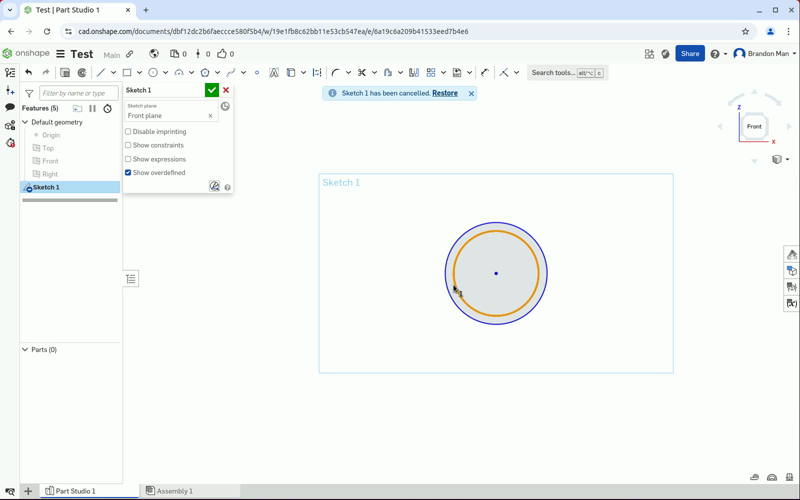
scroll(-6)
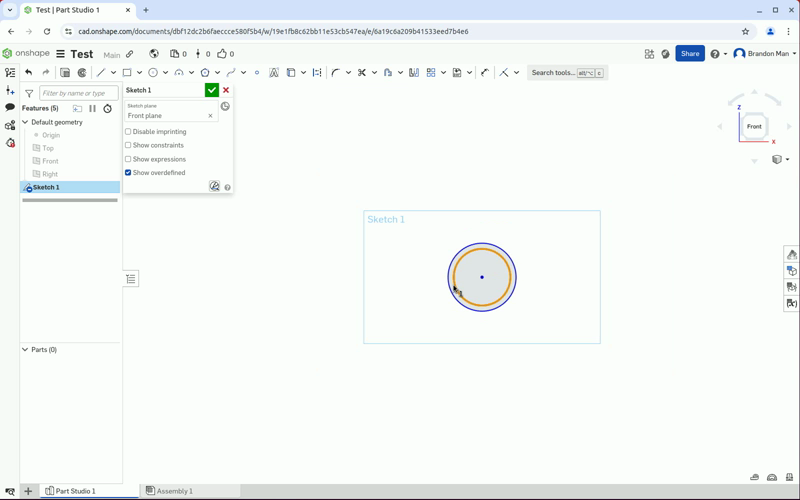
scroll(-6)
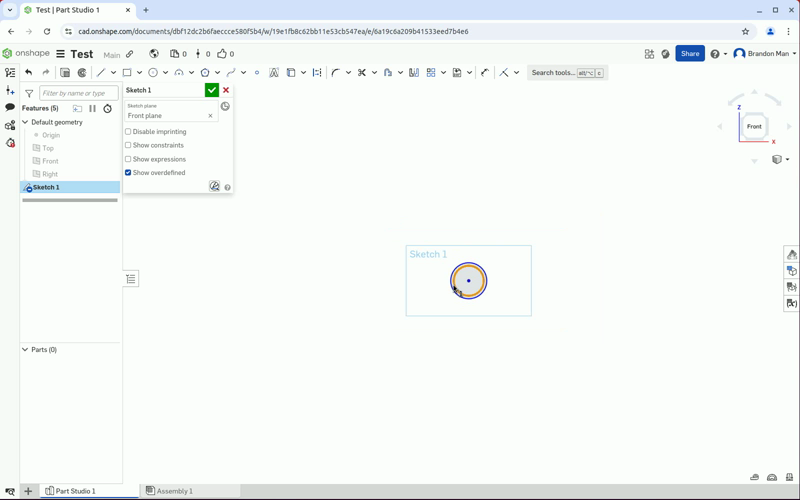
scroll(-6)
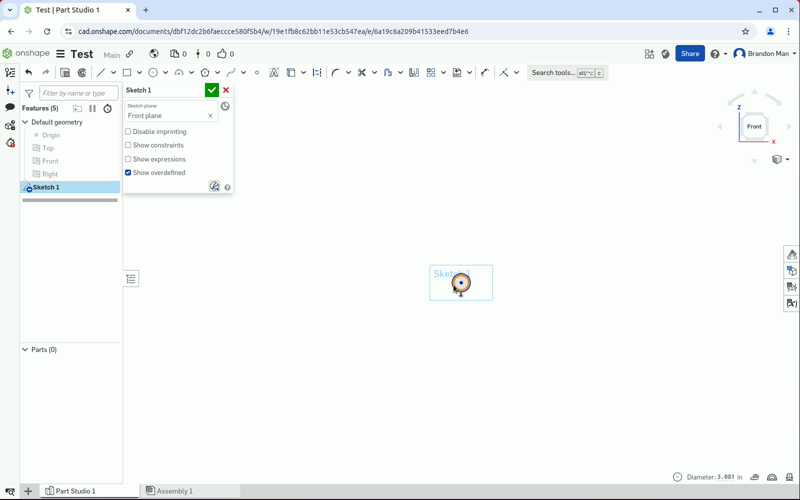
mouse_move(73, 352)
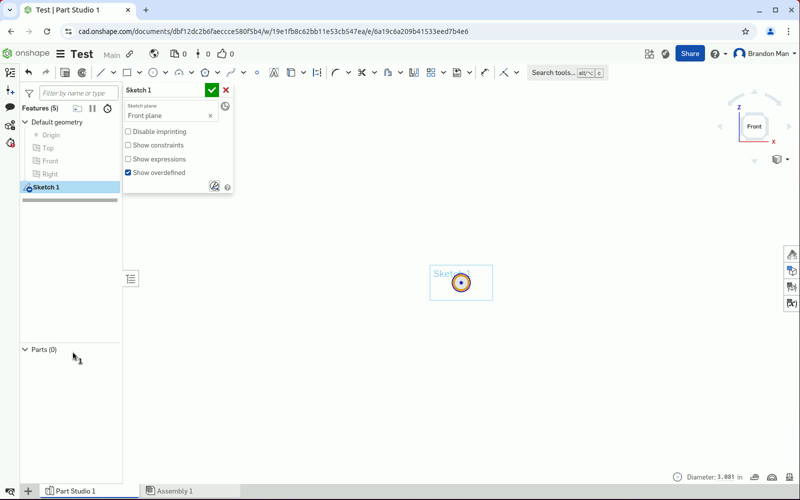
key(shift+y)
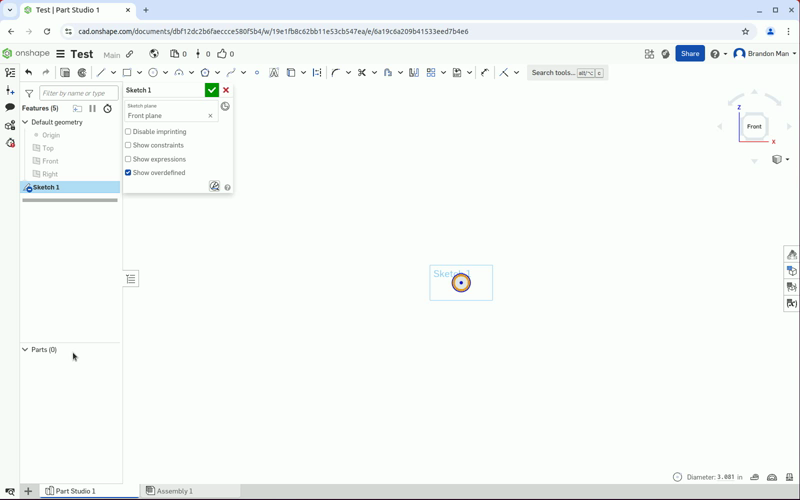
key(shift+e)
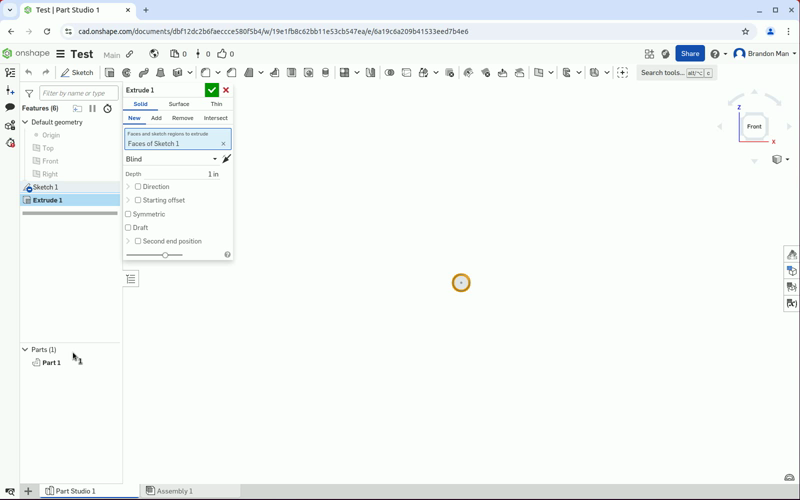
mouse_move(143, 106)
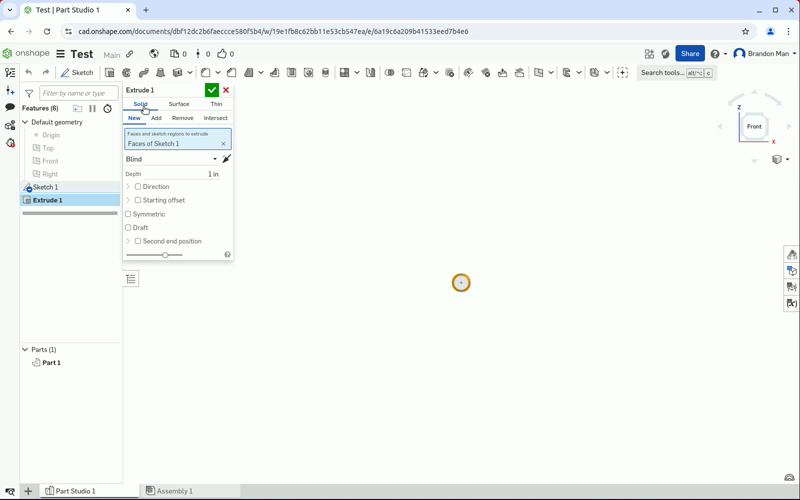
click(143, 106)
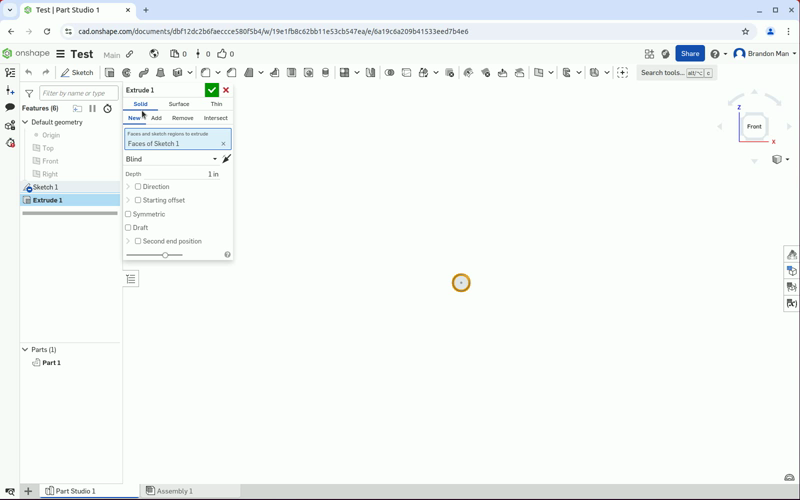
mouse_move(137, 120)
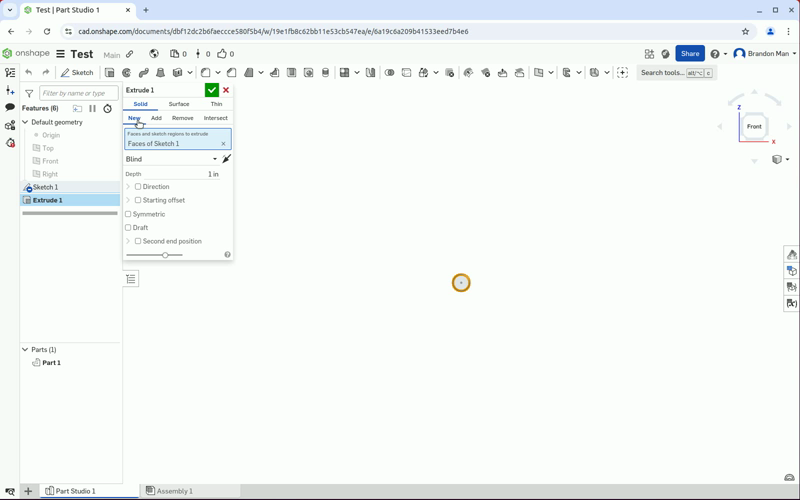
click(137, 120)
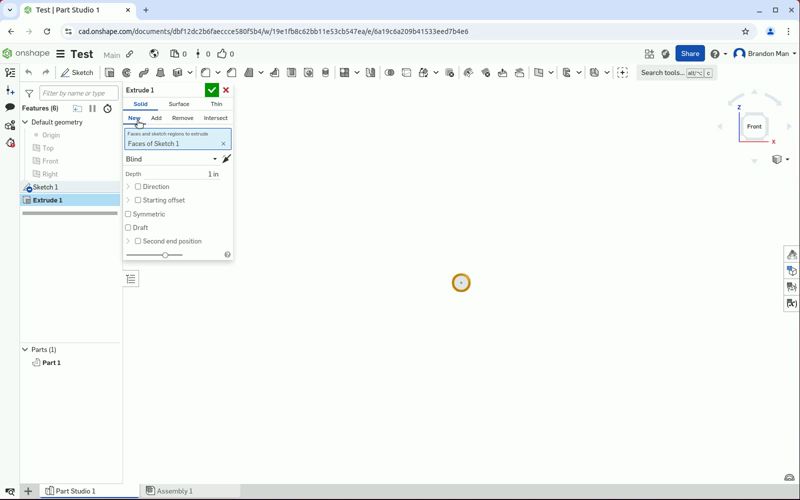
key(tab, 4)
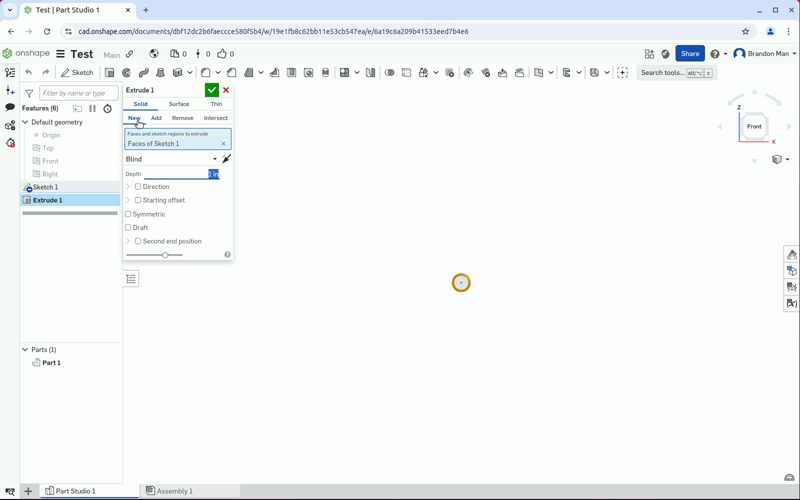
text(12.758)
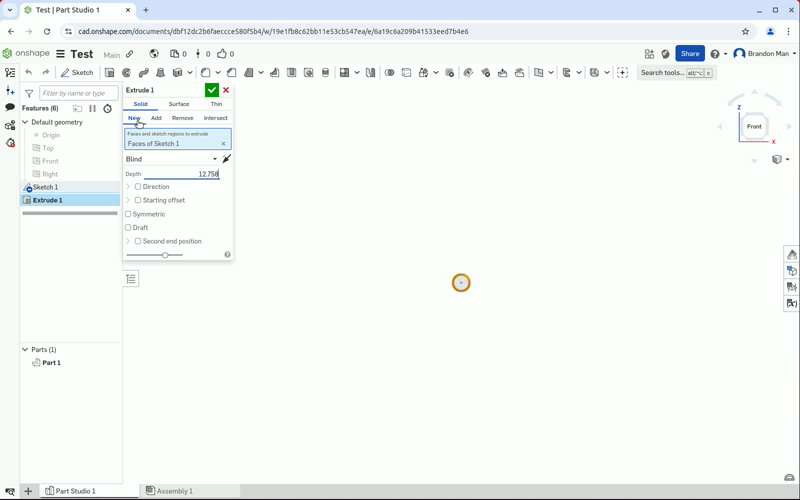
key(enter)
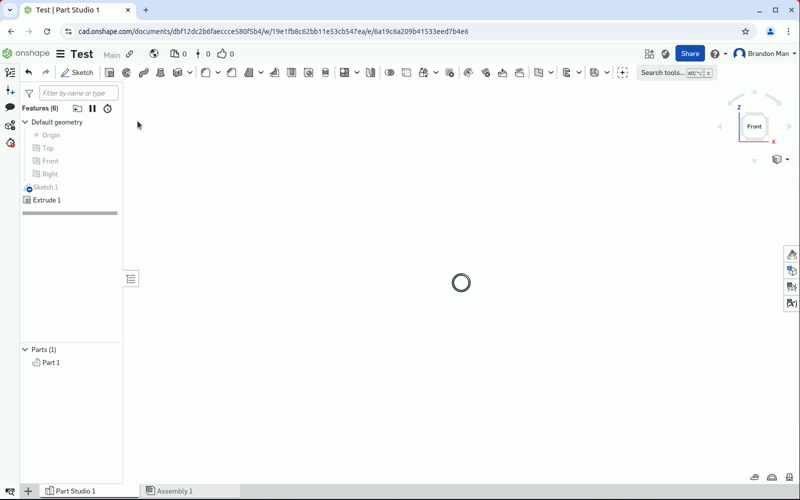
key(shift+h)
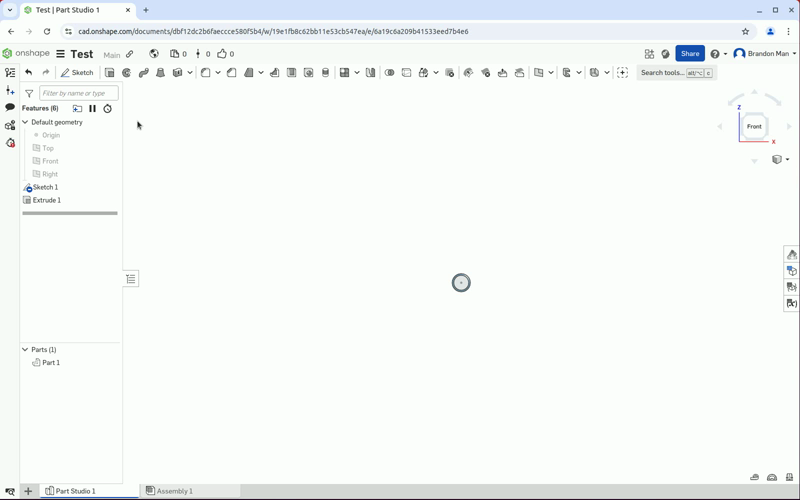
key(shift+h)
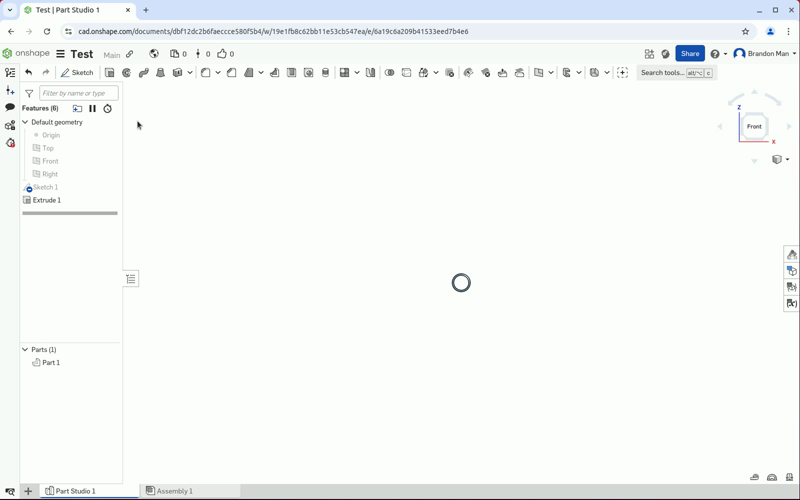
mouse_move(73, 189)
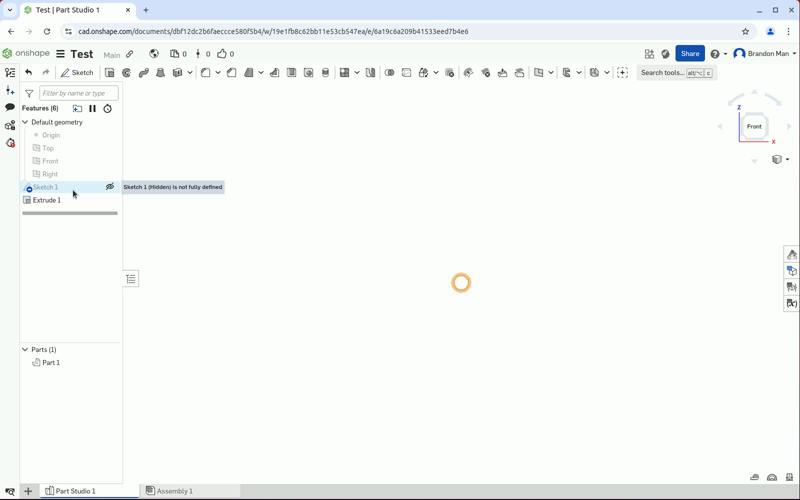
click(73, 189)
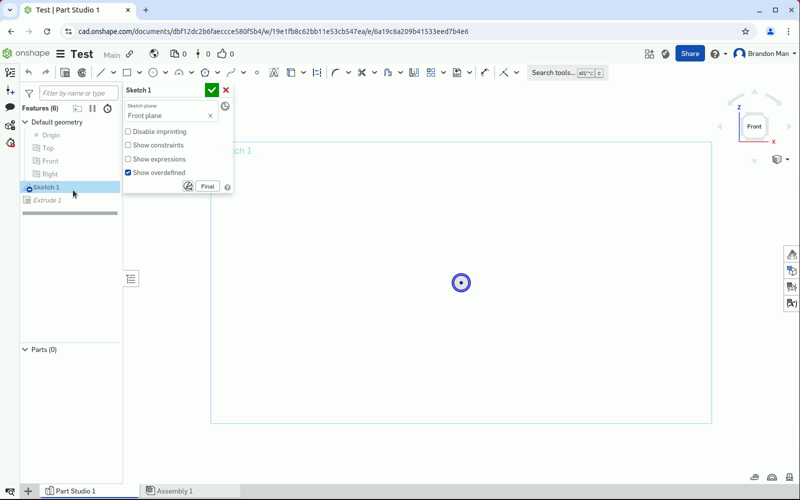
mouse_move(229, 92)
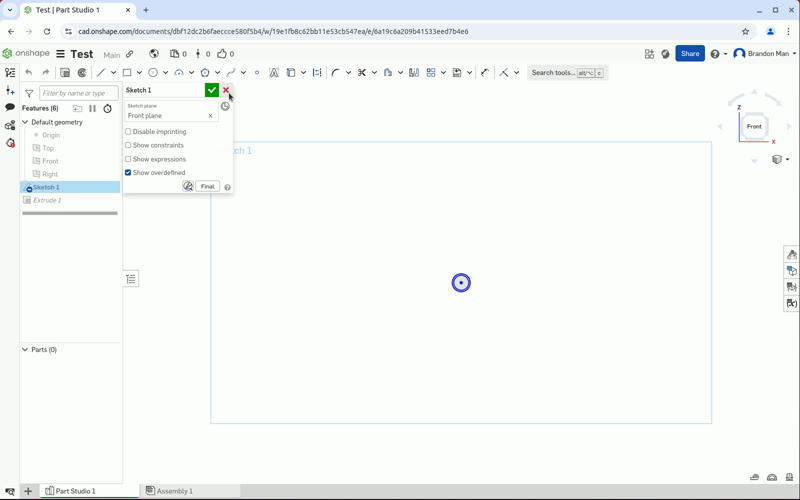
click(229, 92)
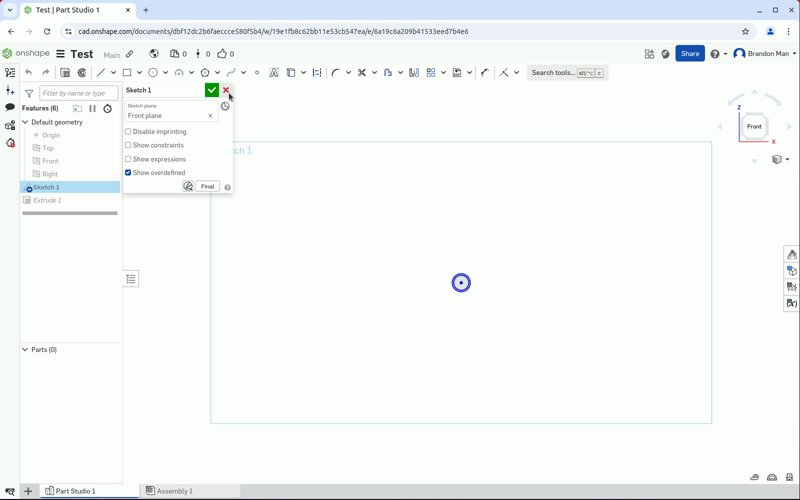
key(shift+s)
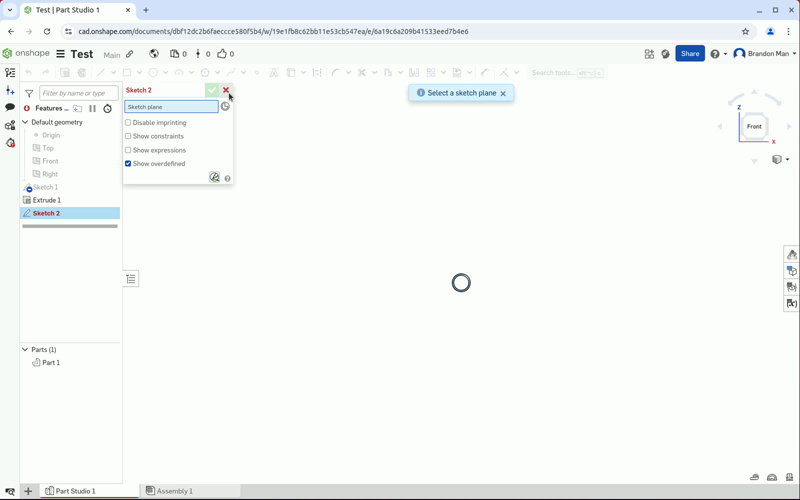
mouse_move(73, 163)
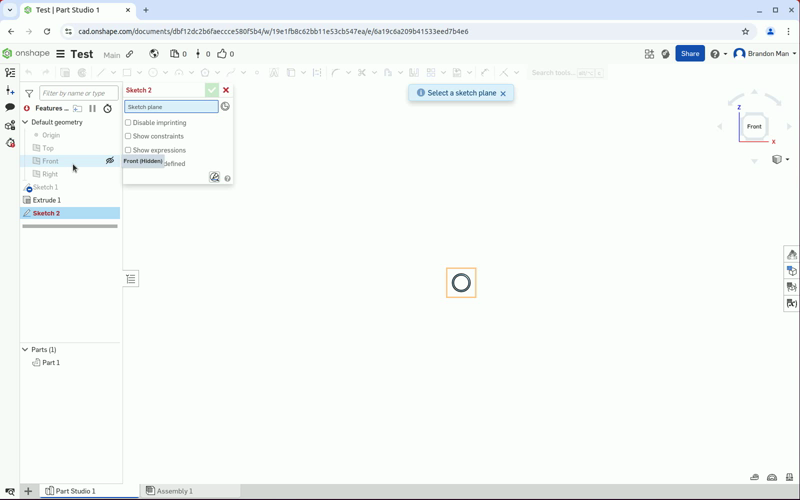
click(73, 163)
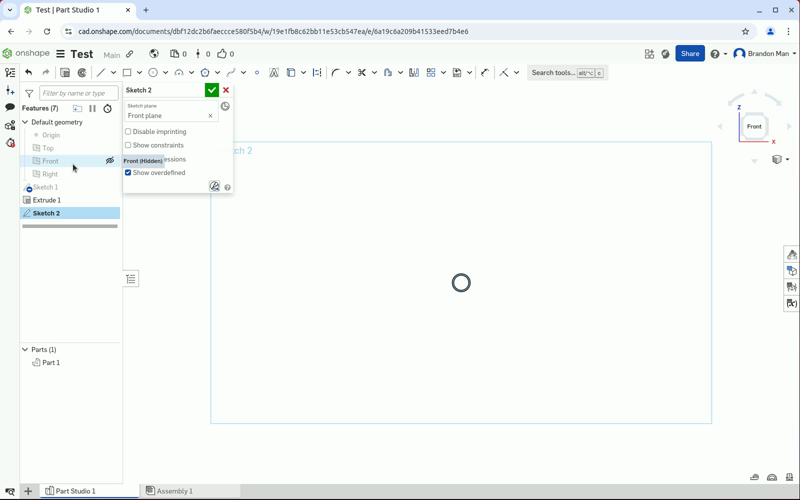
mouse_move(73, 352)
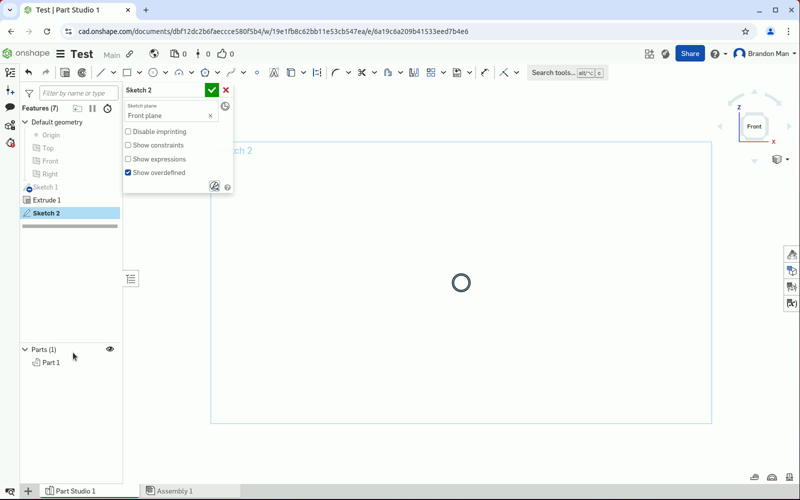
key(y)
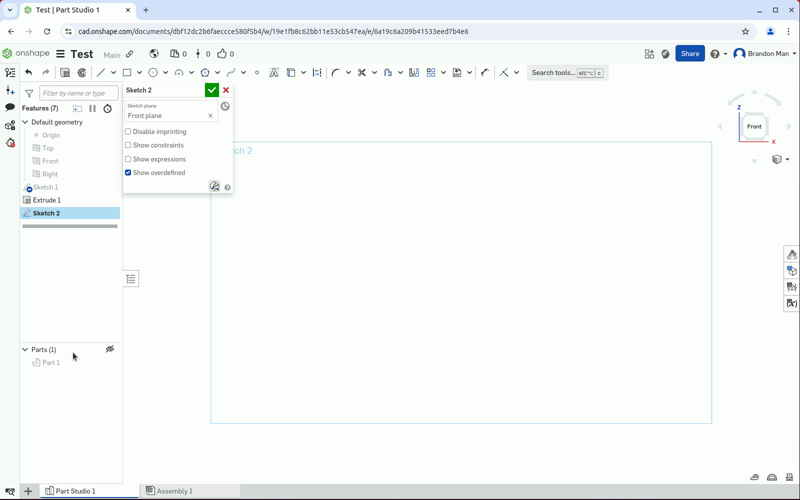
key(c)
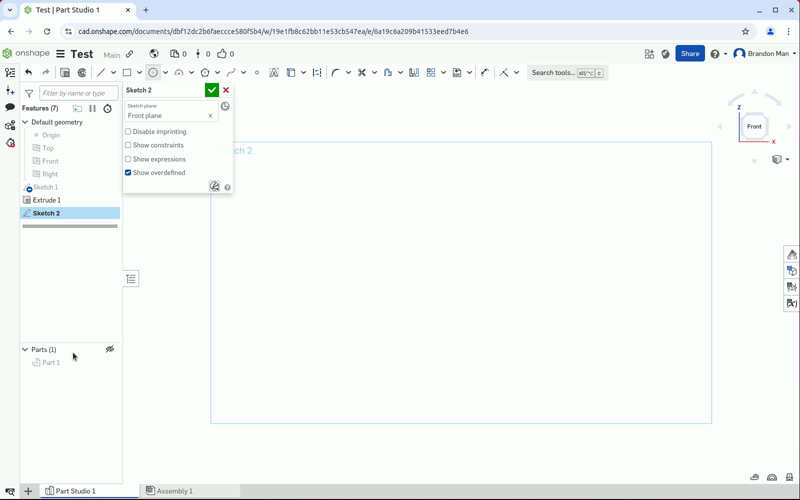
key_down(shift)
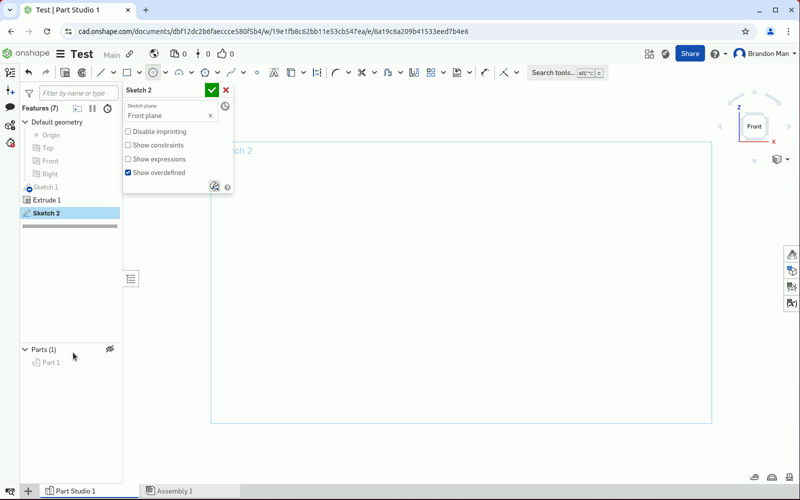
mouse_move(417, 282)
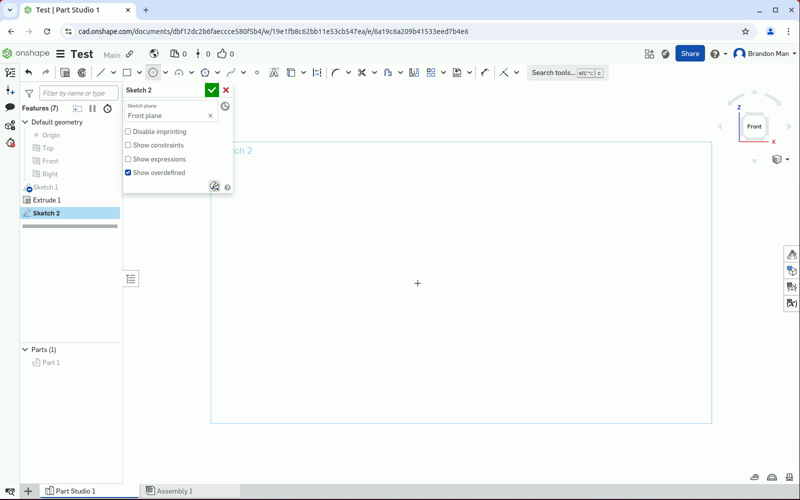
click(417, 282)
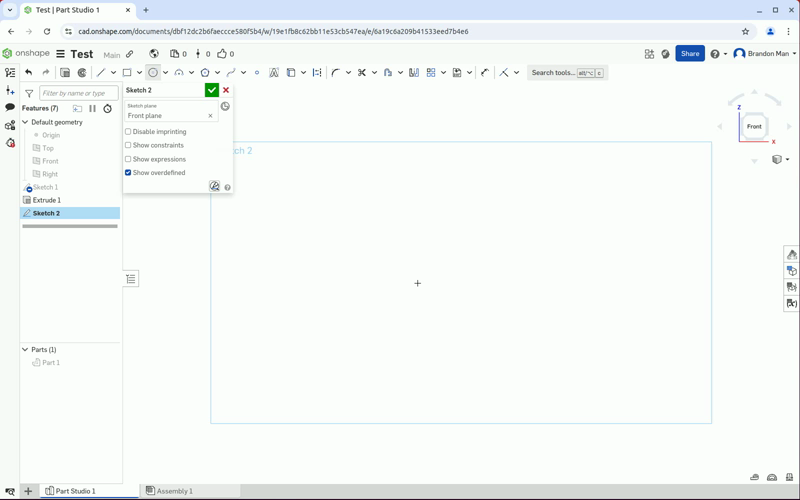
key_up(shift)
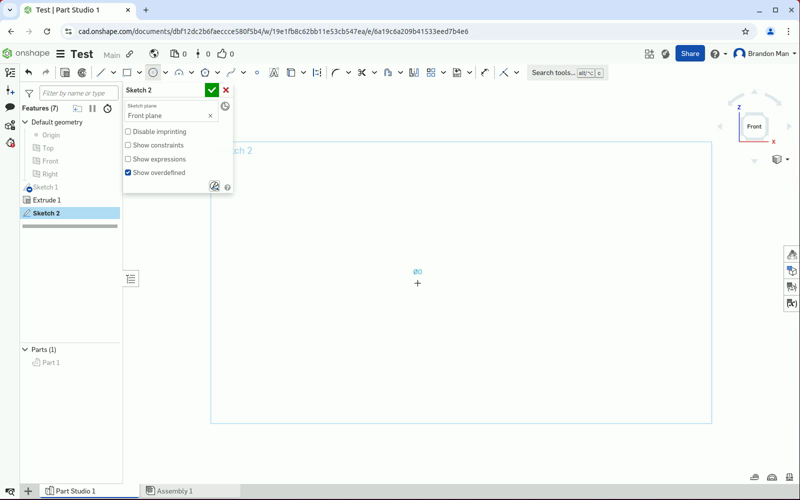
mouse_move(426, 282)
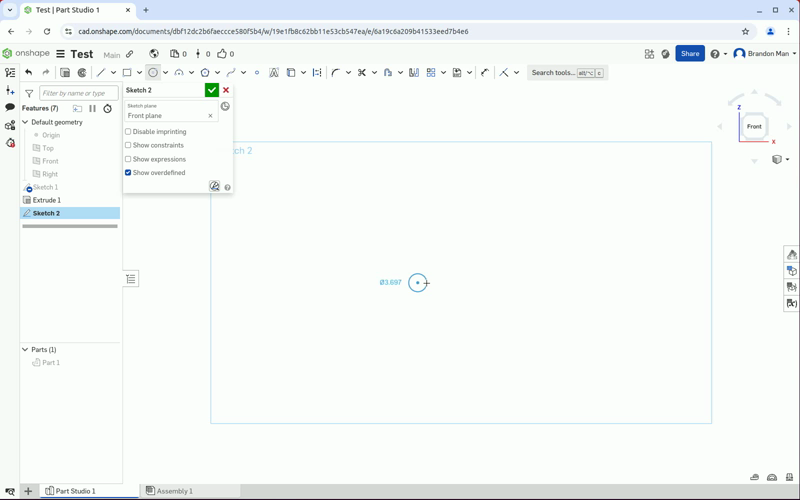
click(426, 282)
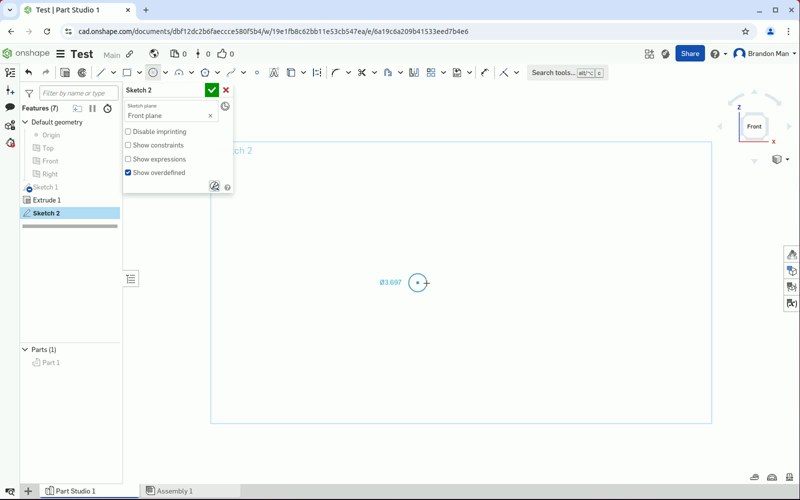
key(esc)
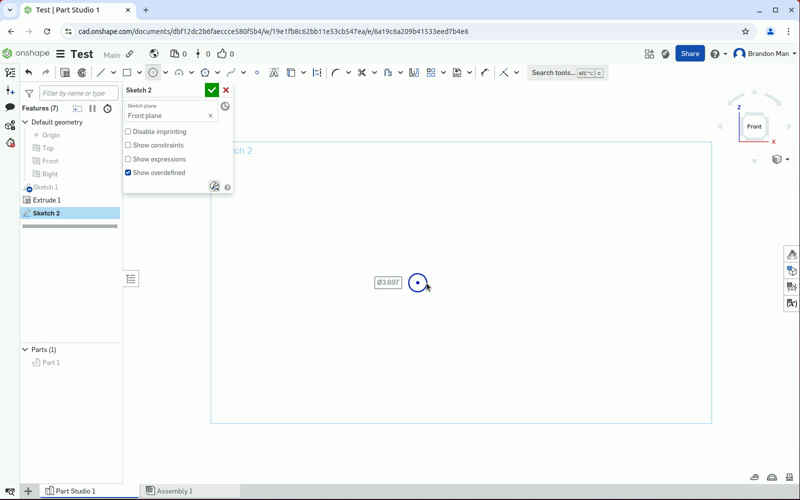
key(c)
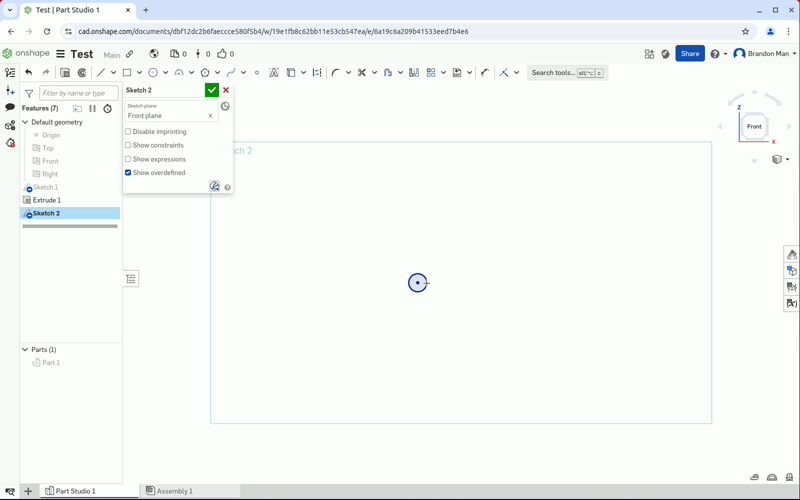
key_down(shift)
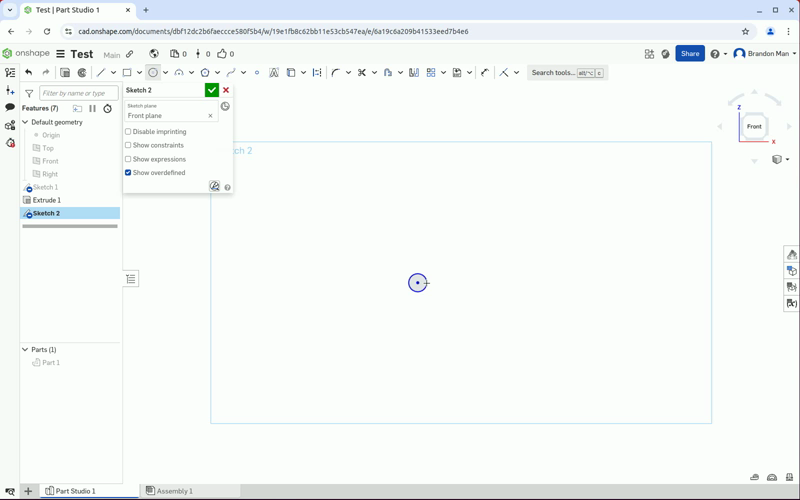
mouse_move(417, 282)
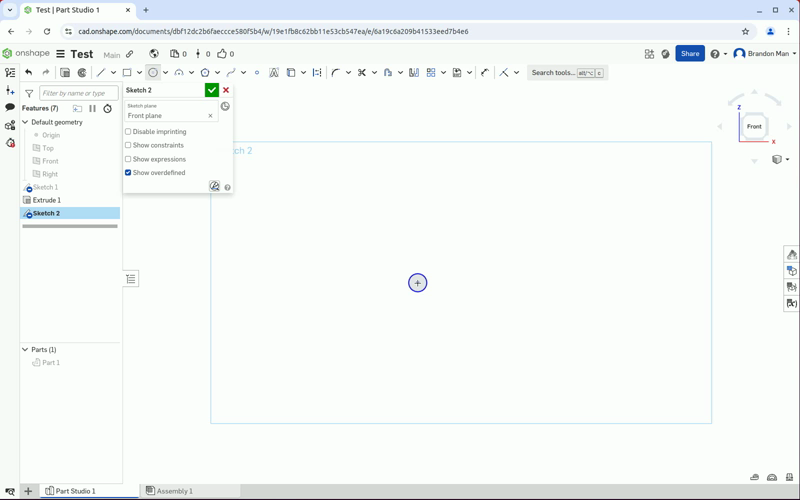
click(417, 282)
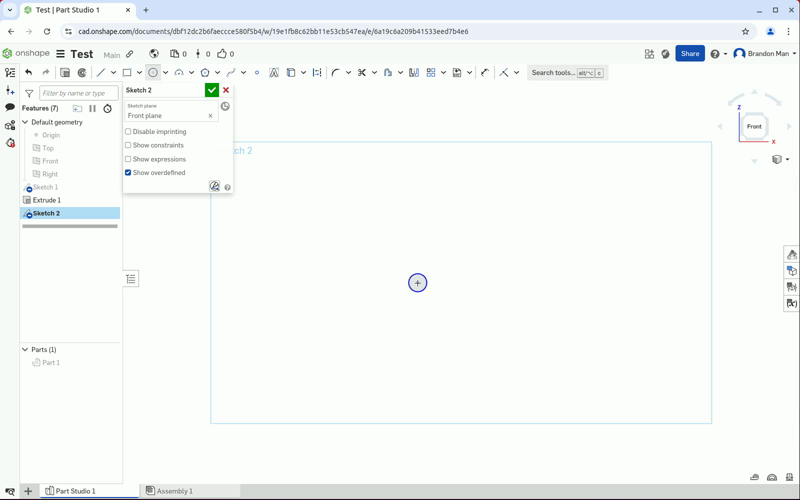
key_up(shift)
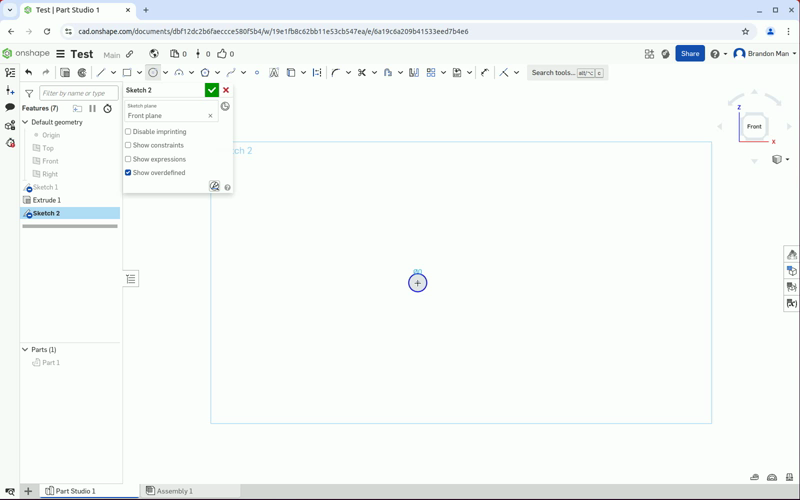
mouse_move(425, 282)
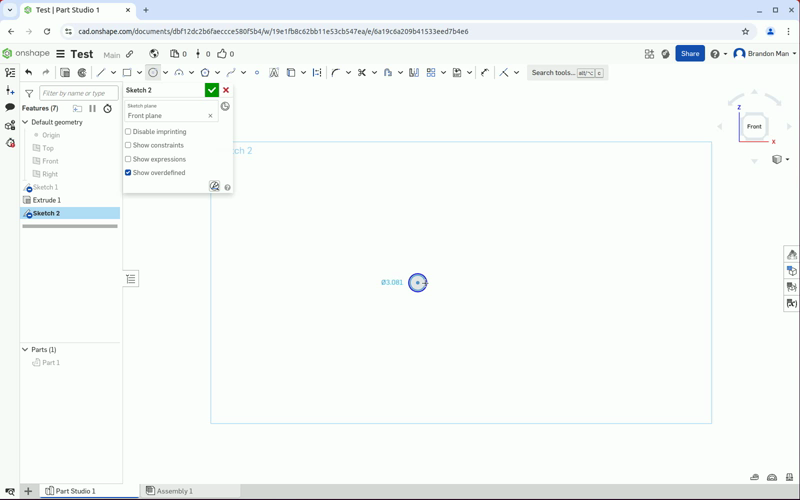
scroll(6)
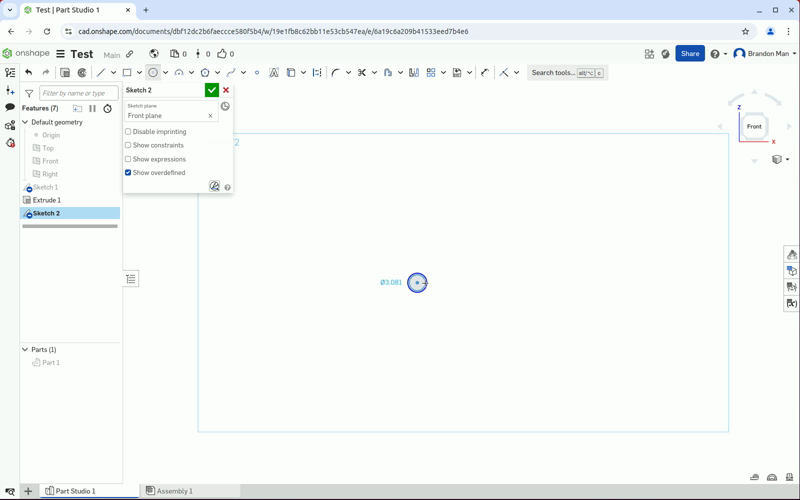
scroll(6)
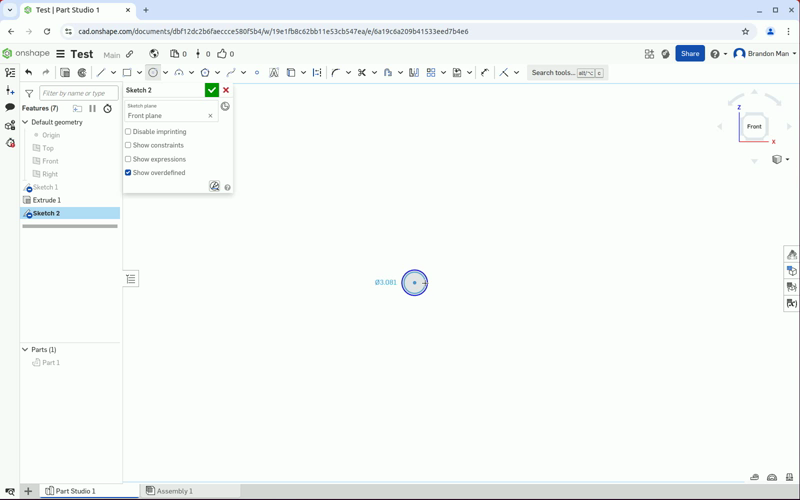
scroll(6)
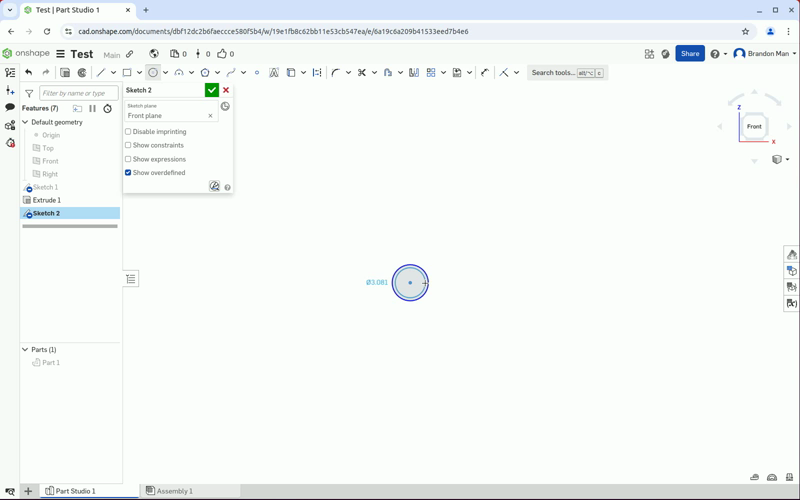
scroll(6)
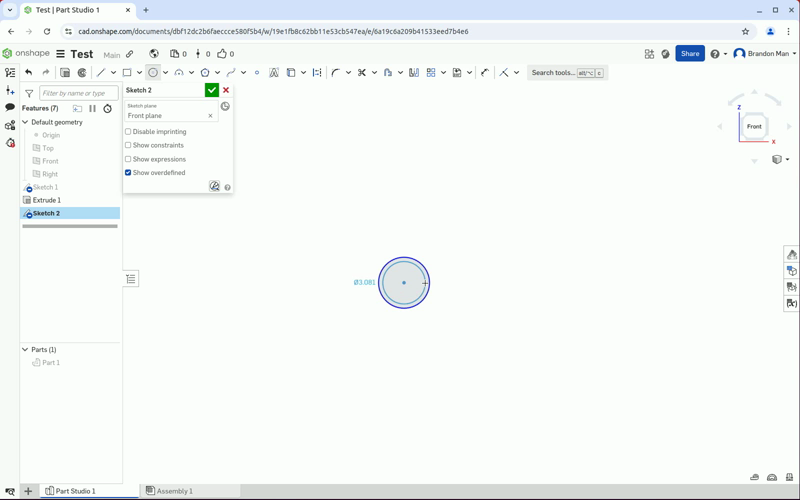
scroll(6)
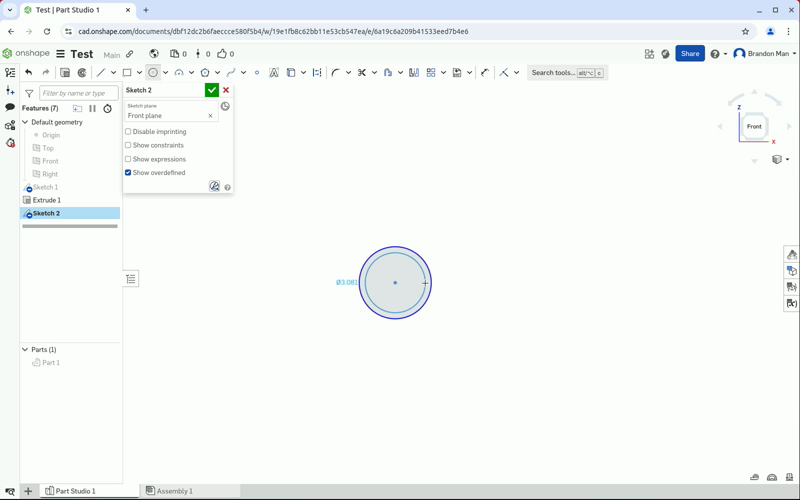
scroll(6)
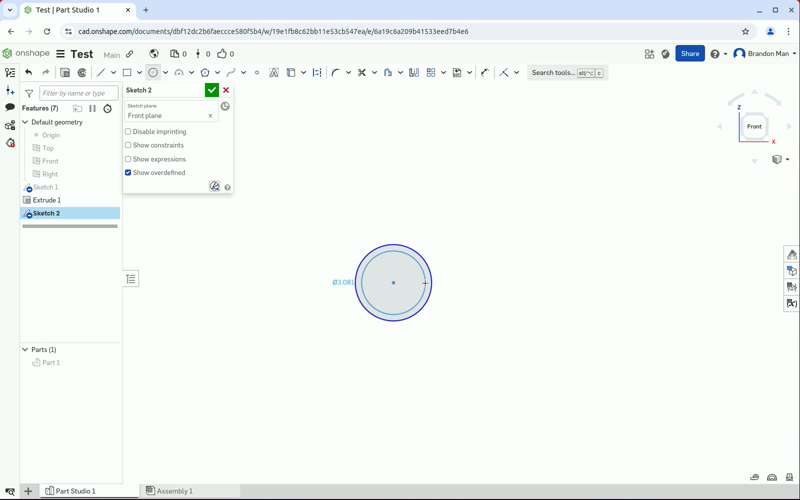
scroll(6)
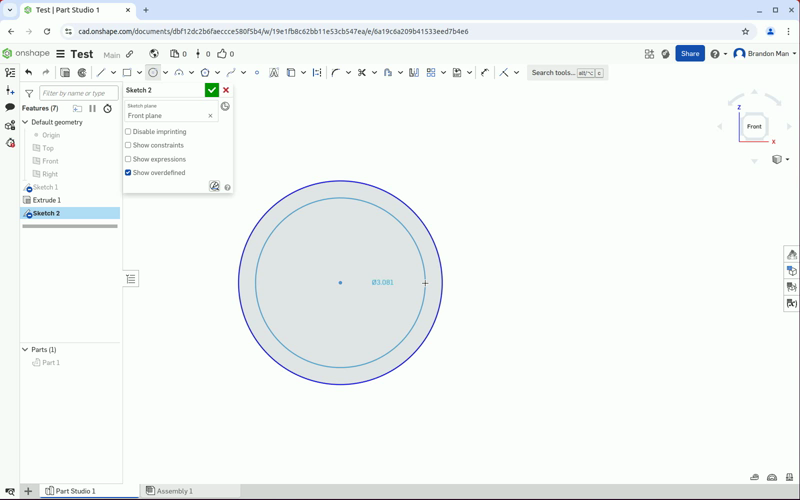
click(425, 282)
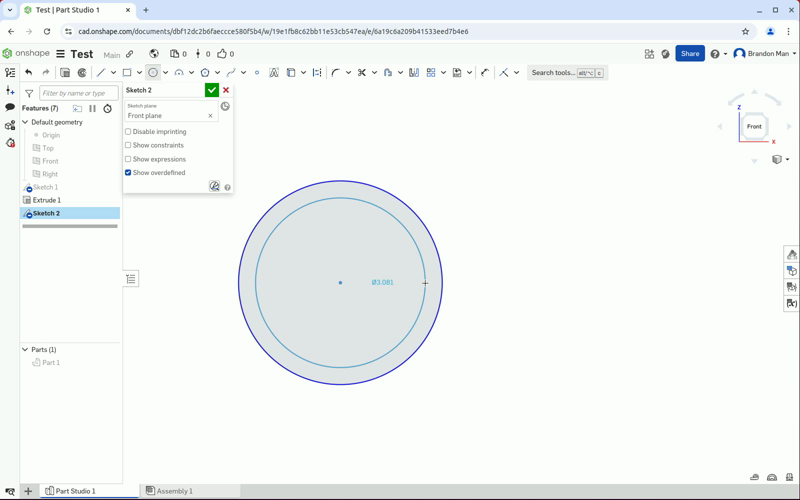
scroll(-6)
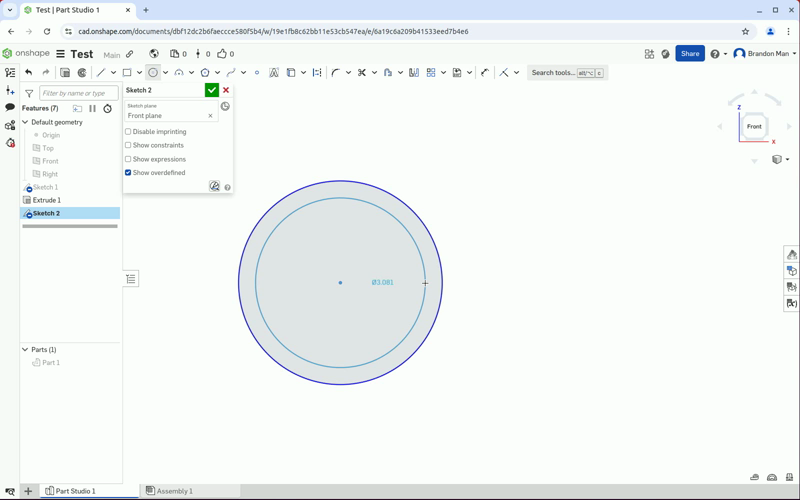
scroll(-6)
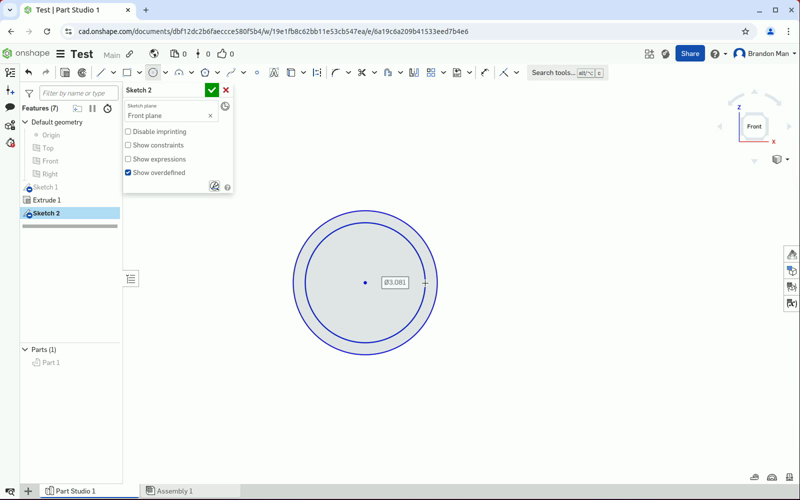
scroll(-6)
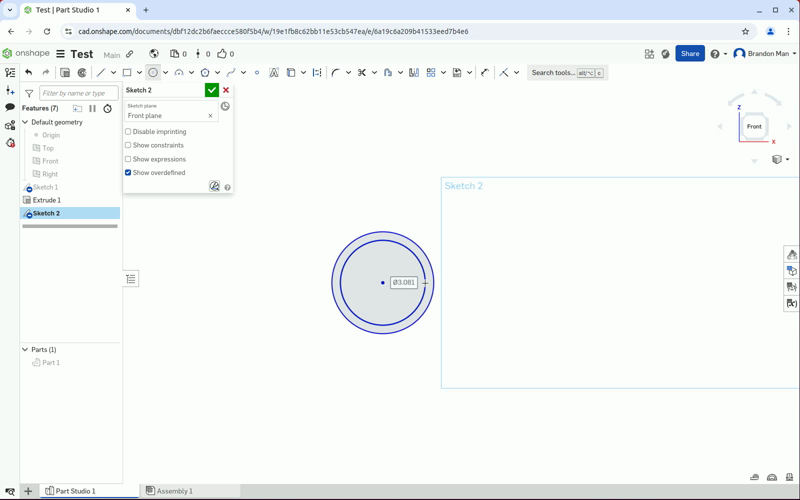
scroll(-6)
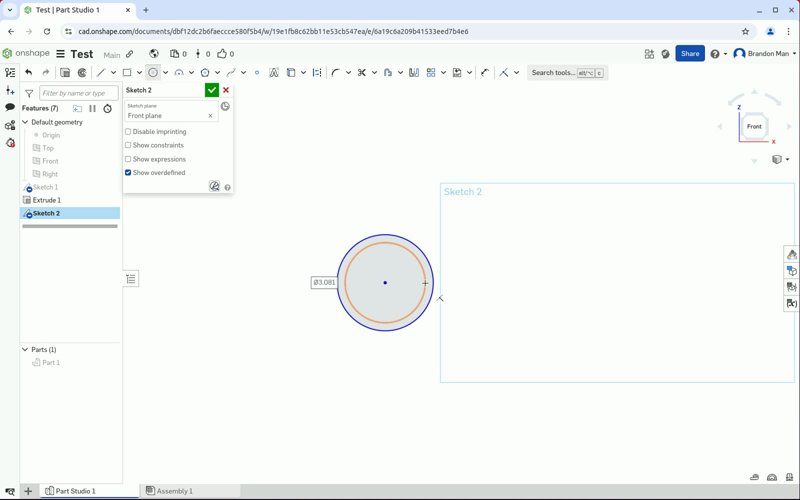
scroll(-6)
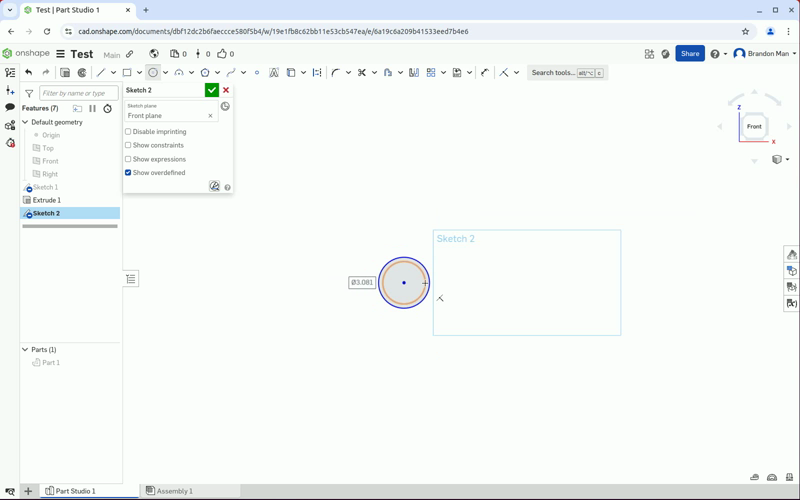
scroll(-6)
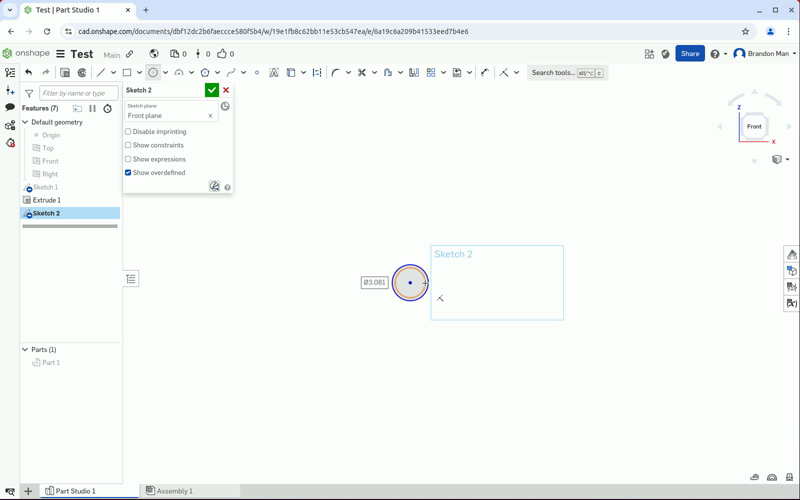
scroll(-6)
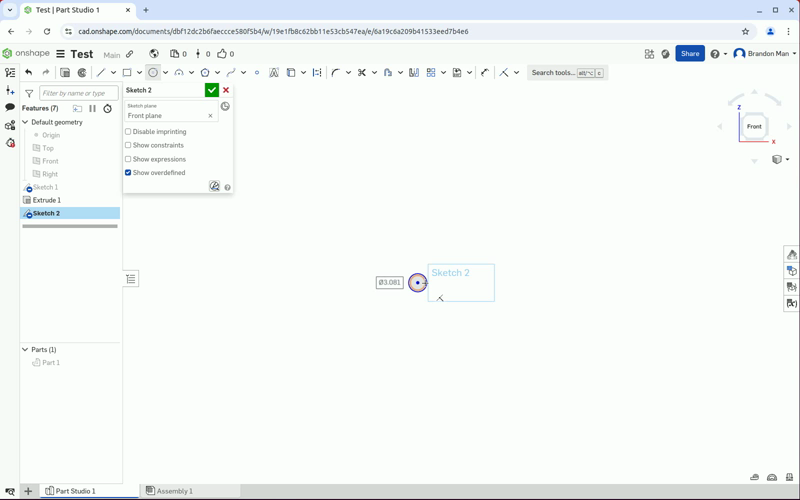
key(esc)
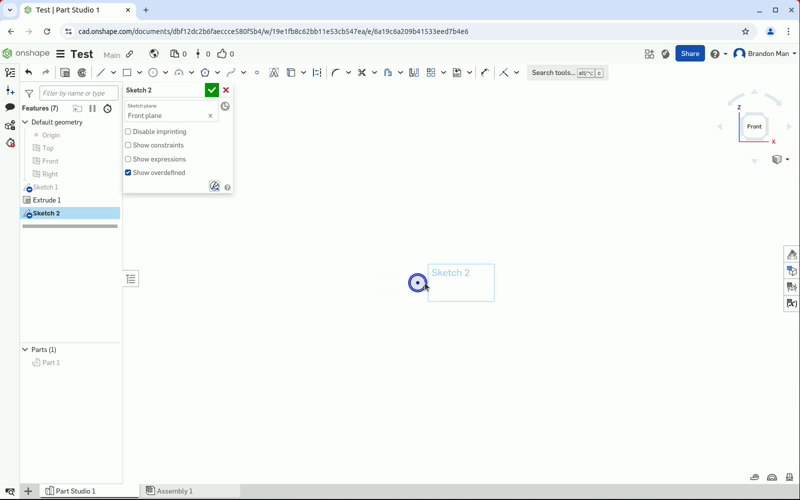
mouse_move(422, 289)
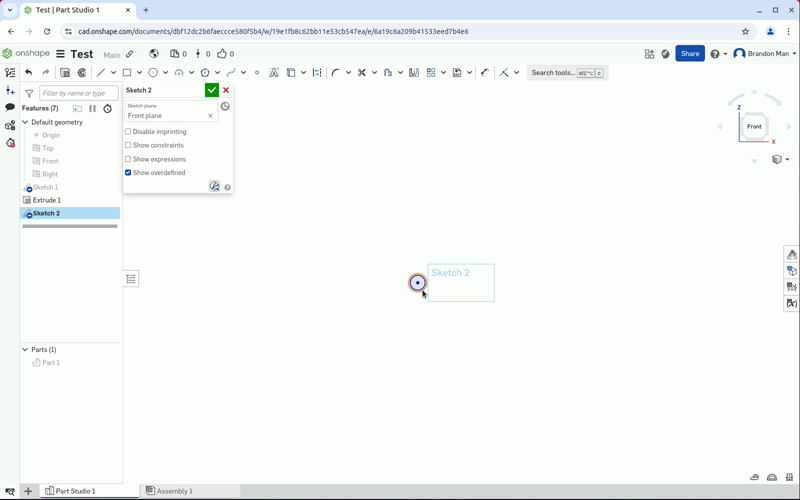
scroll(6)
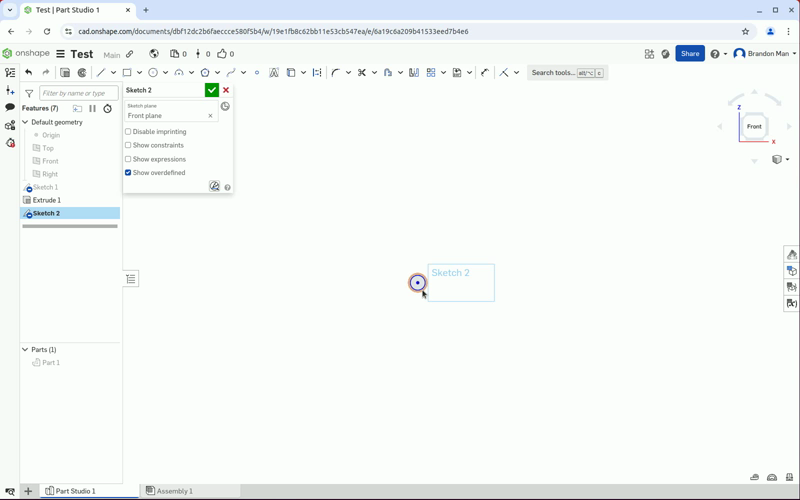
scroll(6)
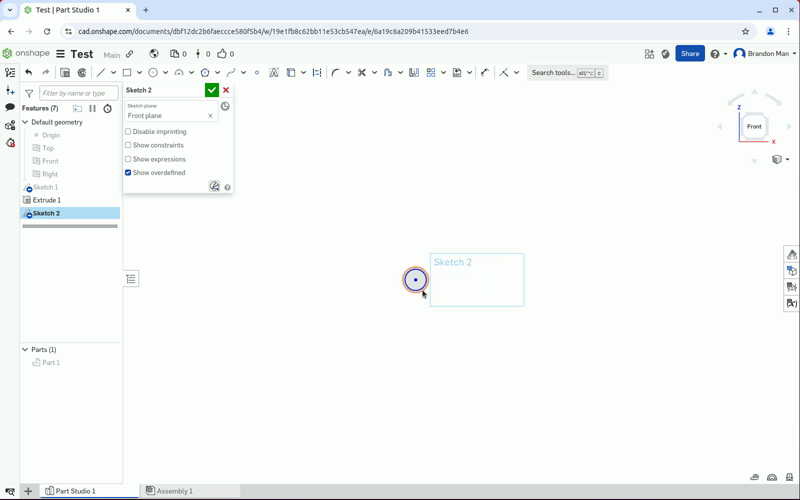
scroll(6)
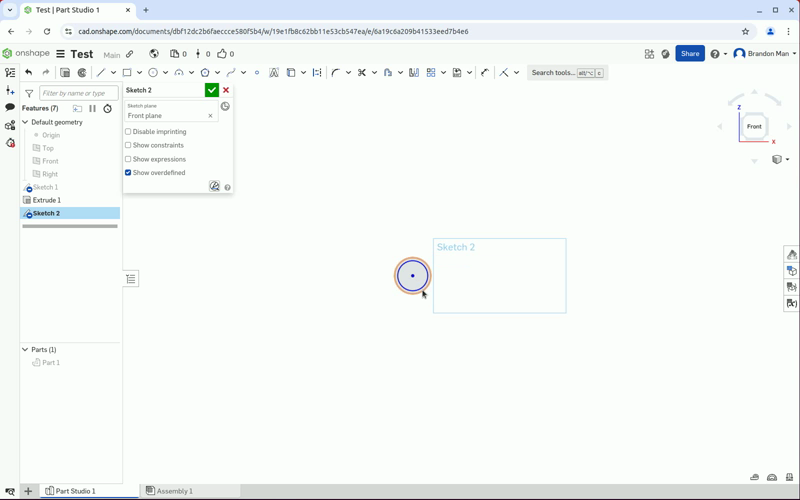
scroll(6)
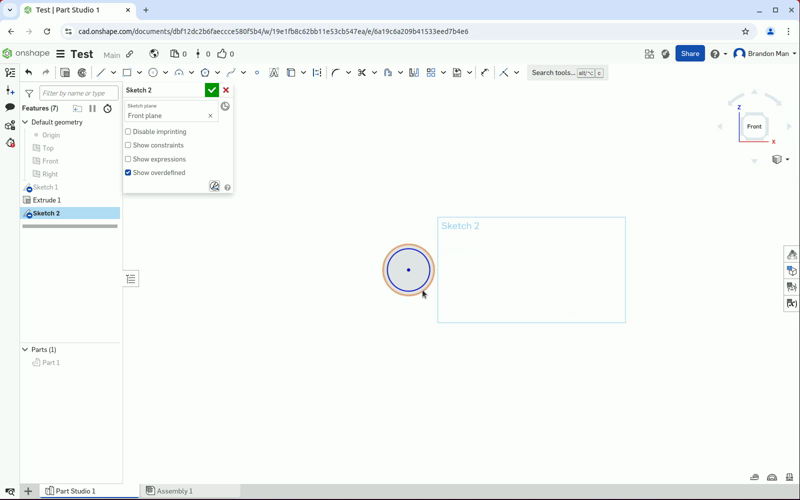
scroll(6)
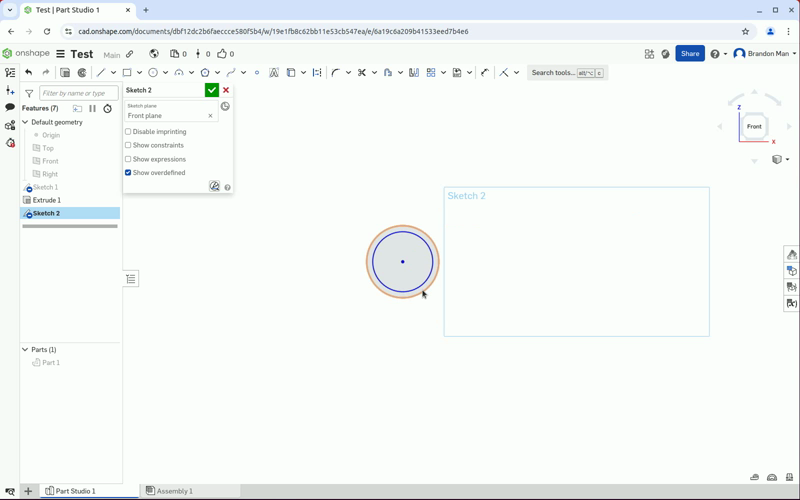
scroll(6)
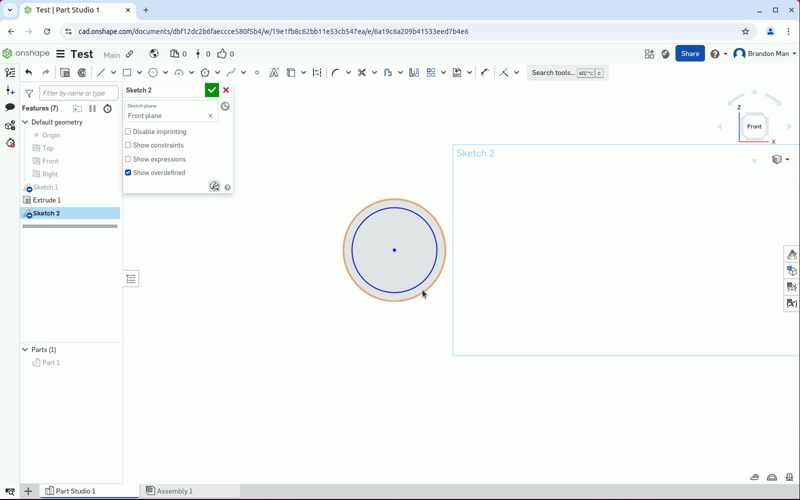
scroll(6)
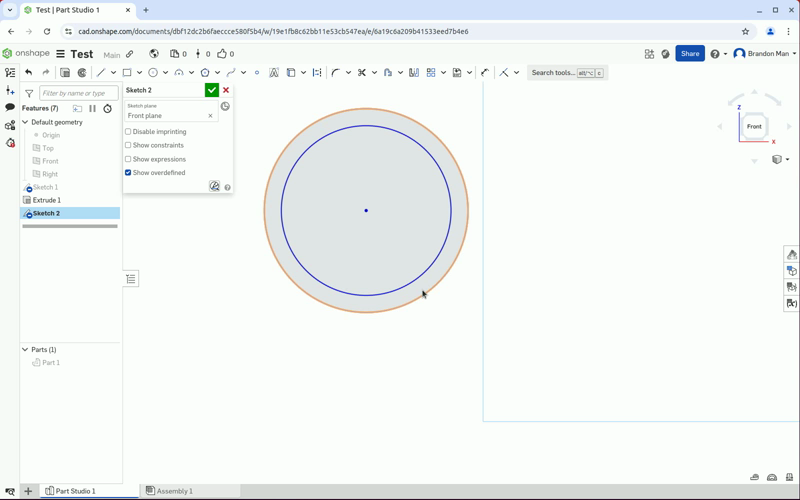
click(422, 289)
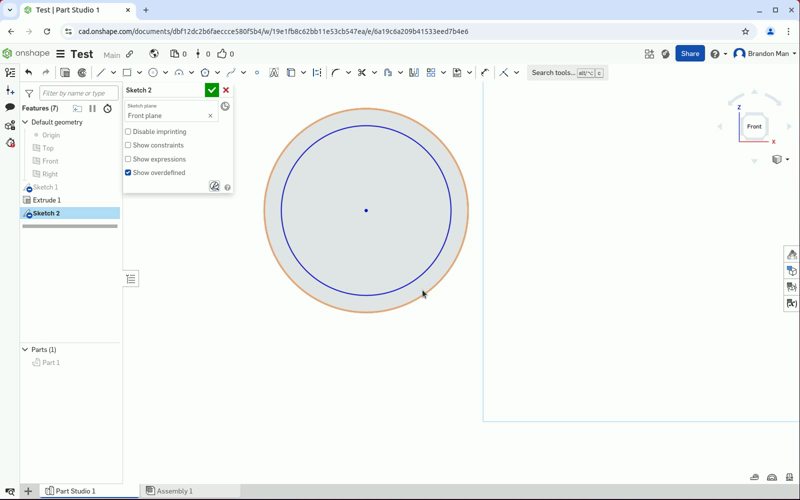
scroll(-6)
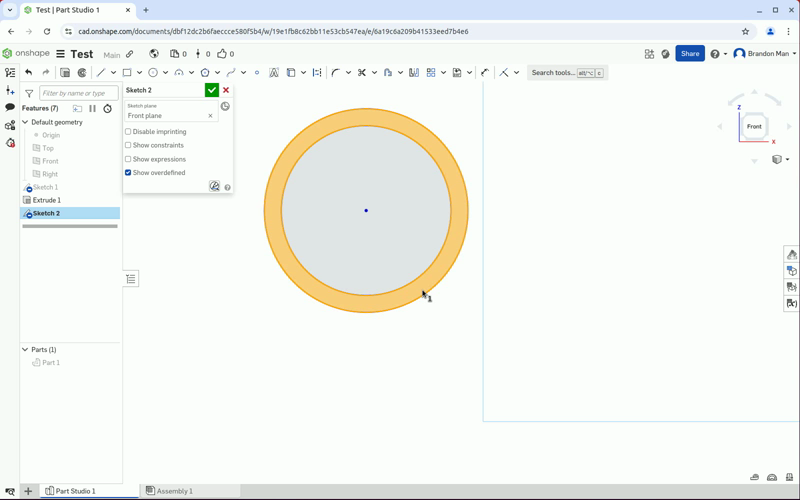
scroll(-6)
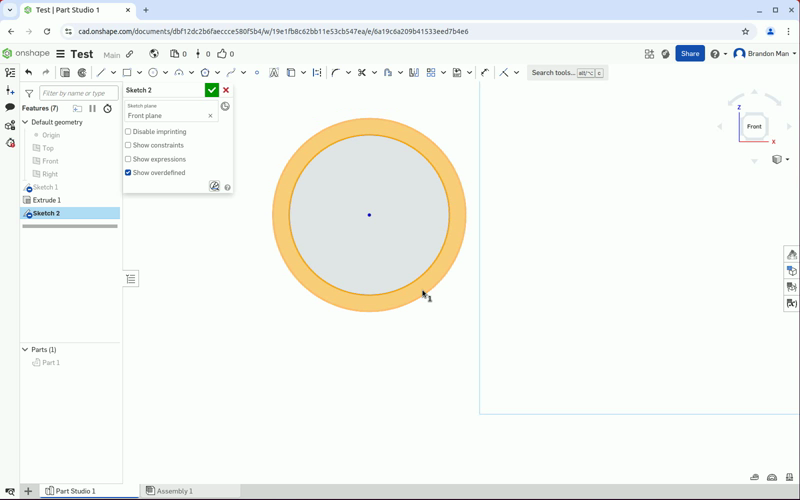
scroll(-6)
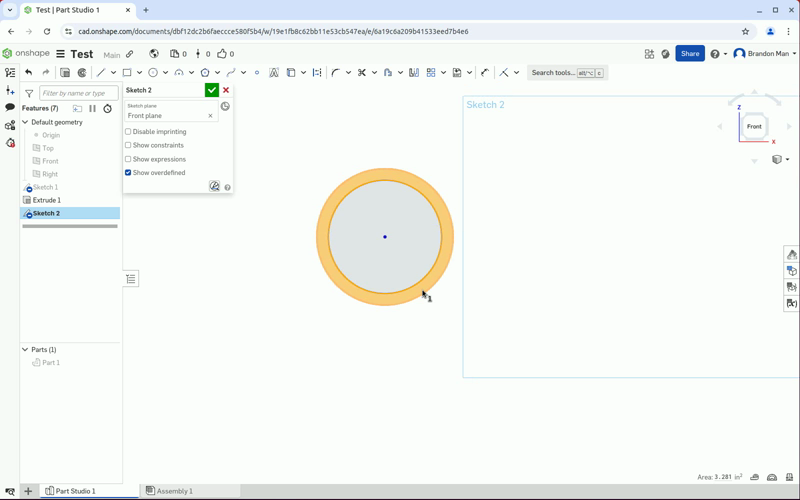
scroll(-6)
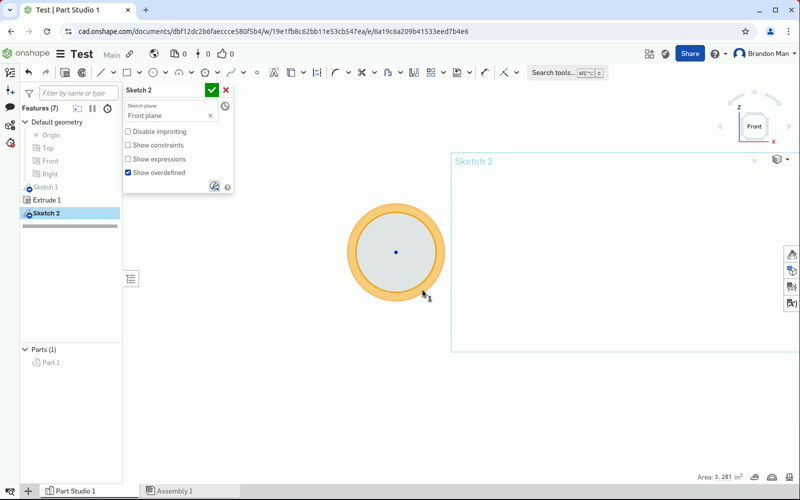
scroll(-6)
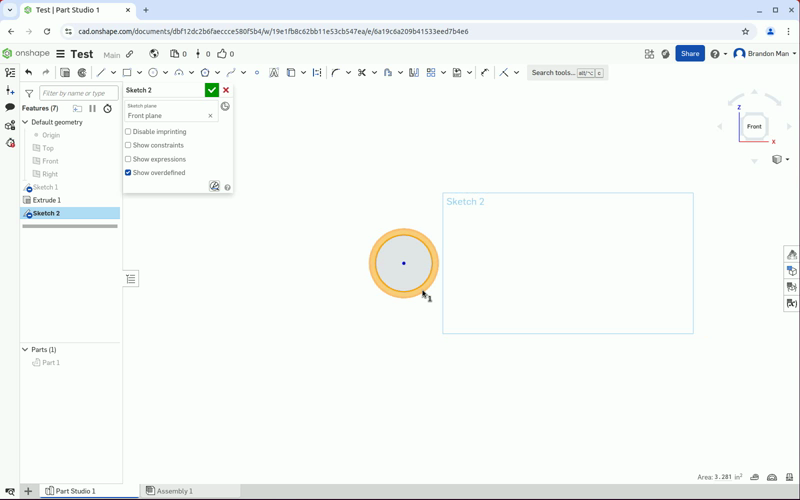
scroll(-6)
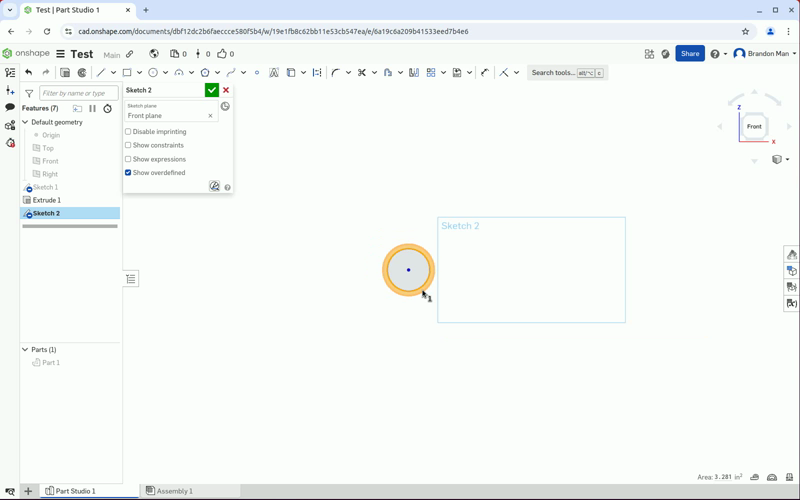
scroll(-6)
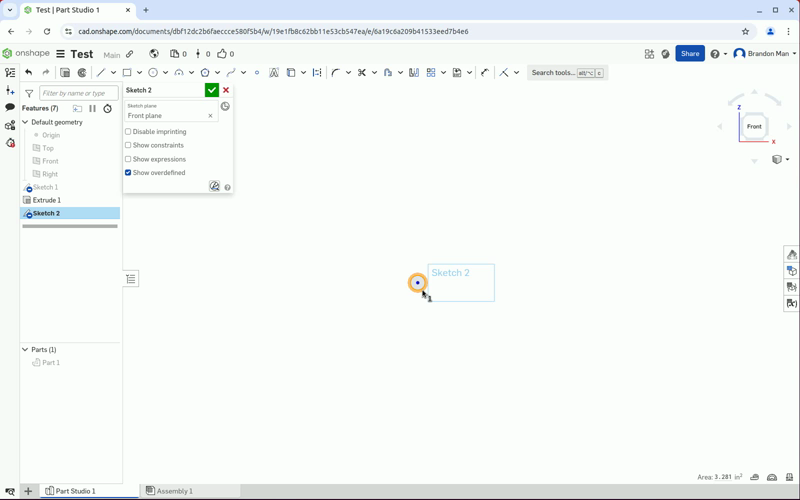
mouse_move(73, 352)
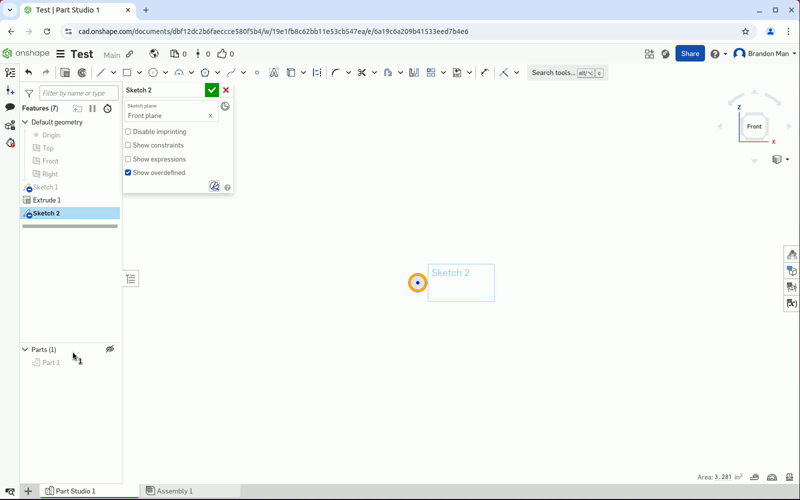
key(shift+y)
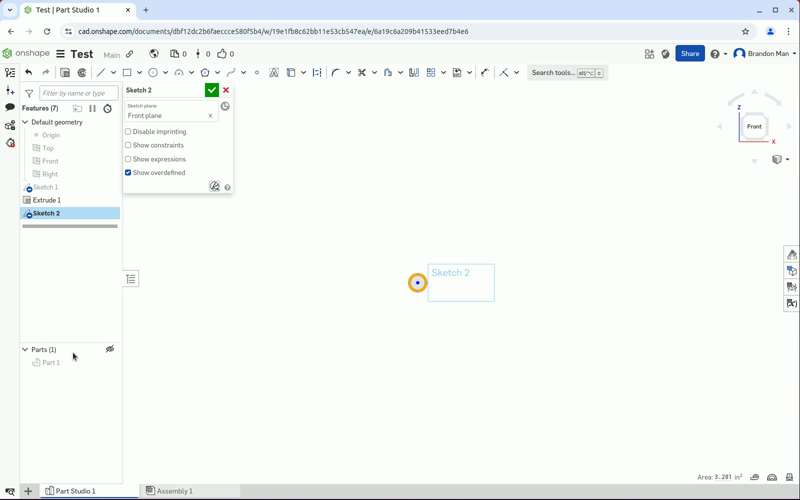
key(shift+e)
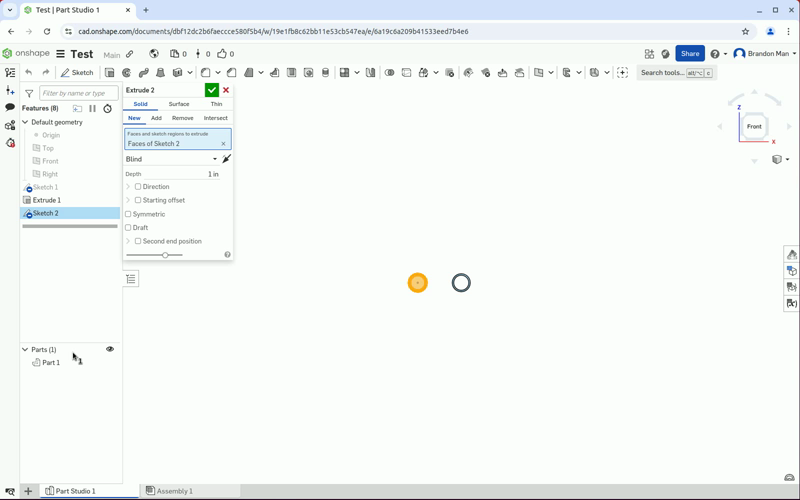
mouse_move(143, 106)
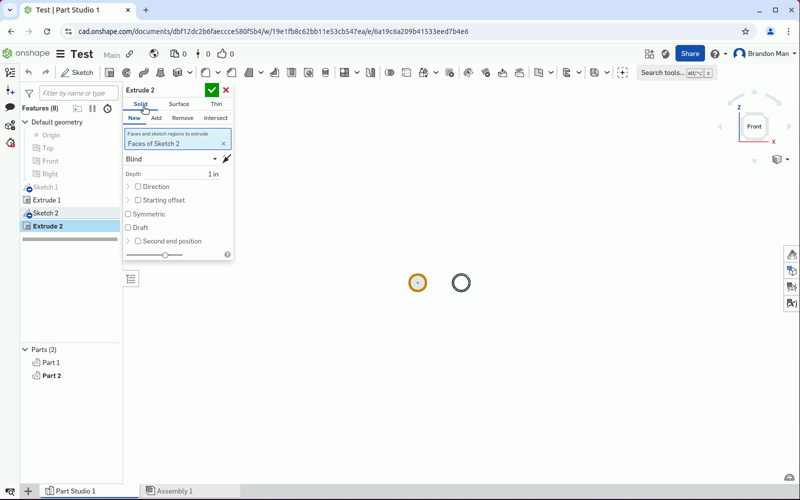
click(143, 106)
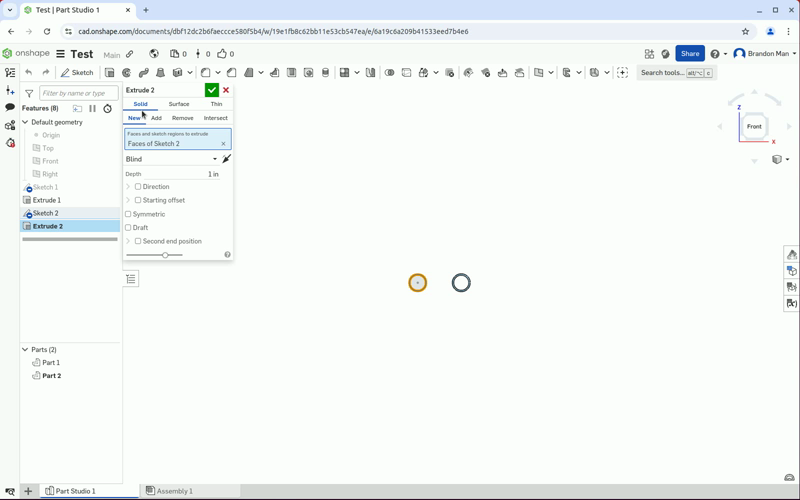
mouse_move(137, 120)
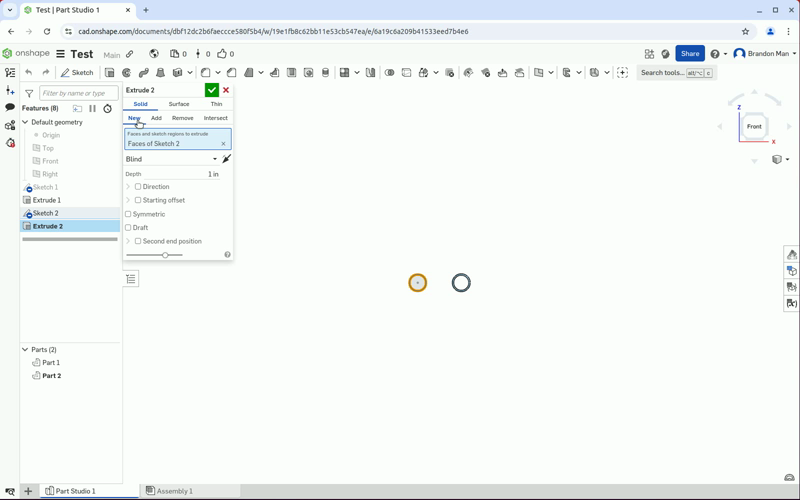
click(137, 120)
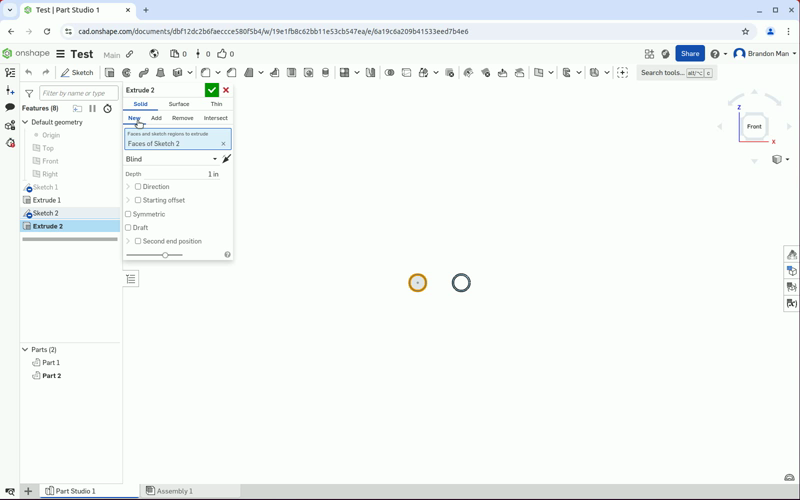
key(tab, 4)
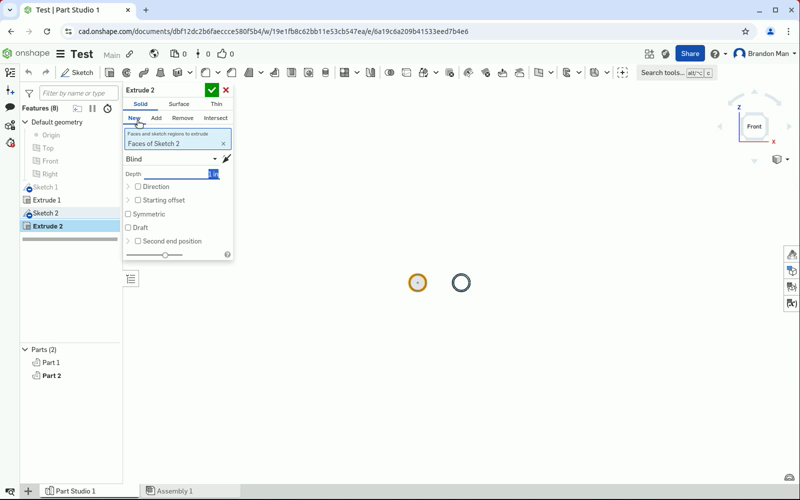
text(23.108)
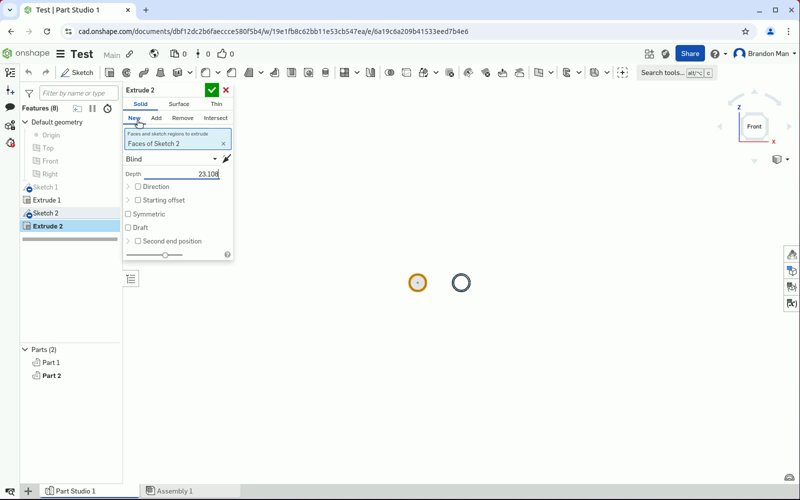
key(enter)
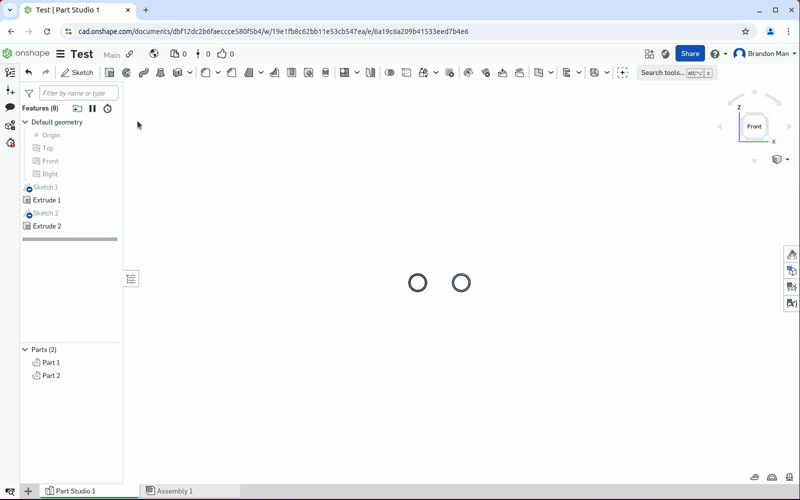
key(shift+h)
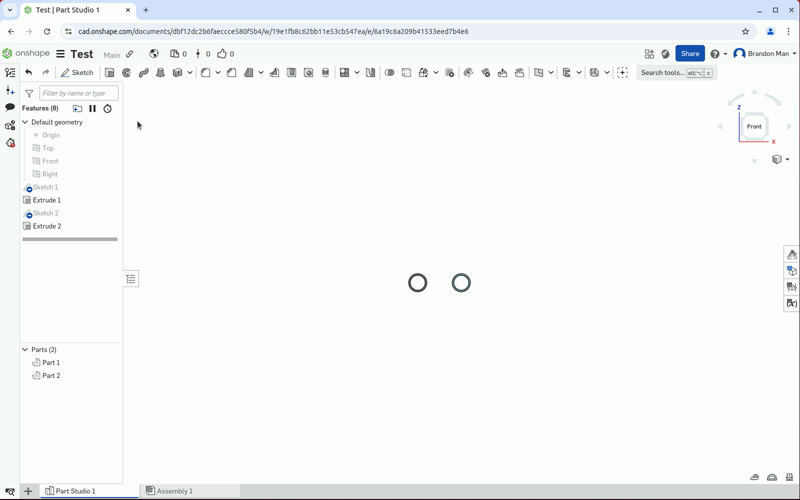
key(shift+h)
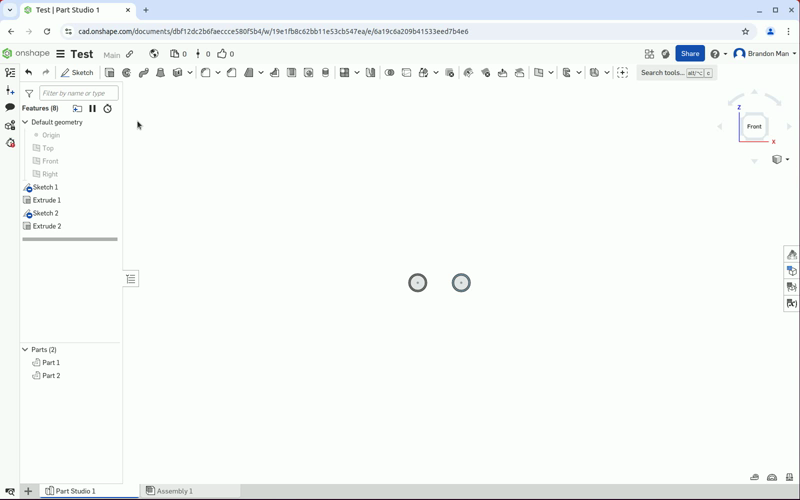
key(shift+7)
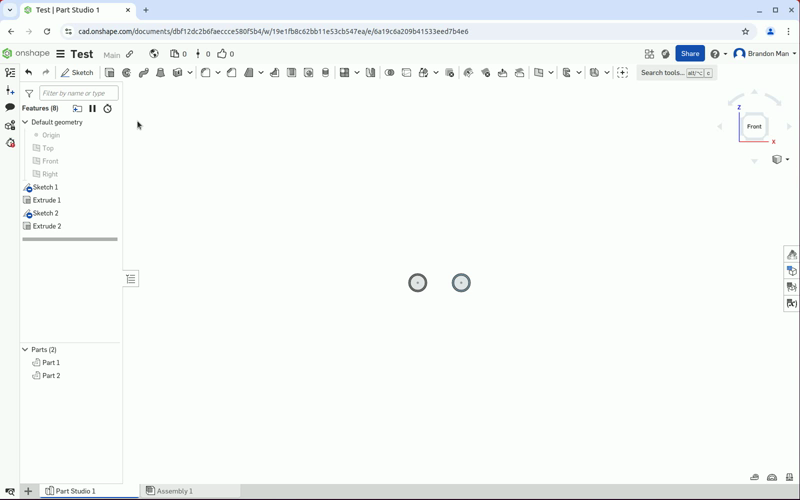
key(left, 2)
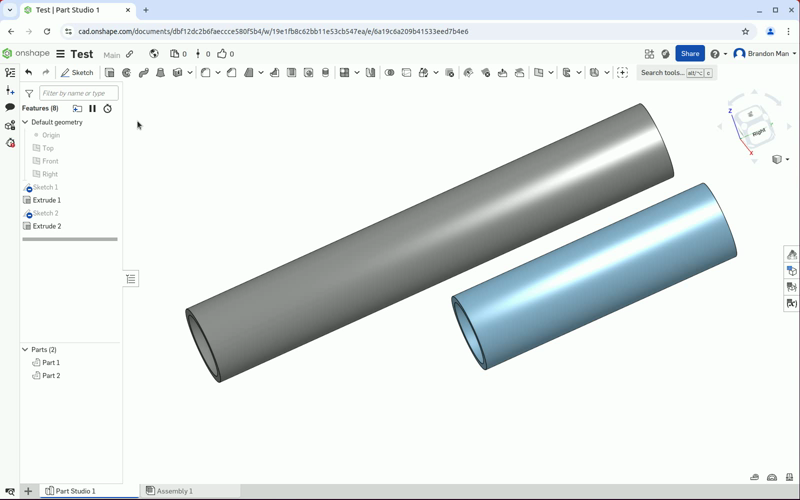
key(down, 2)
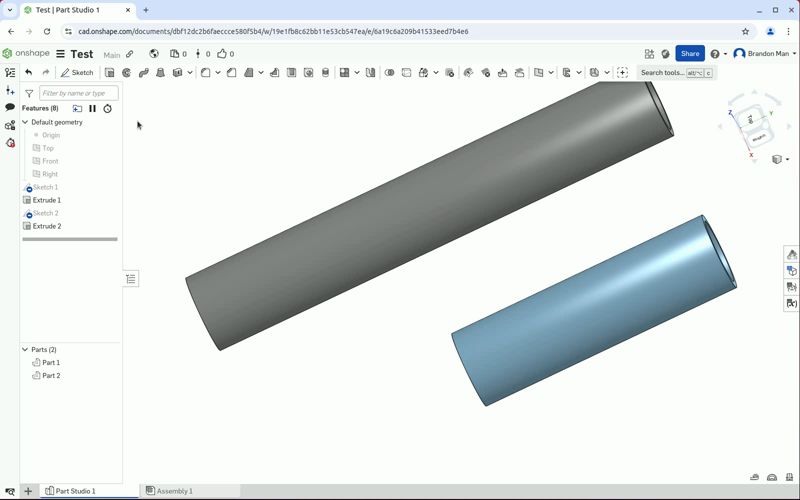
key(up, 2)
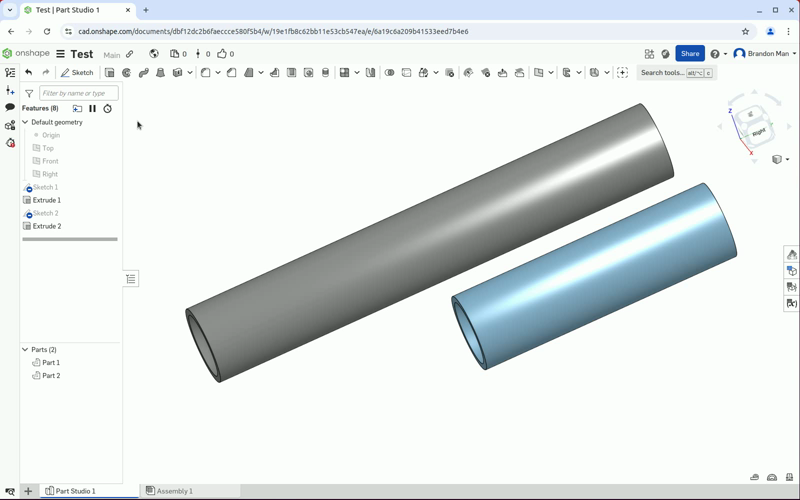
key(right, 2)
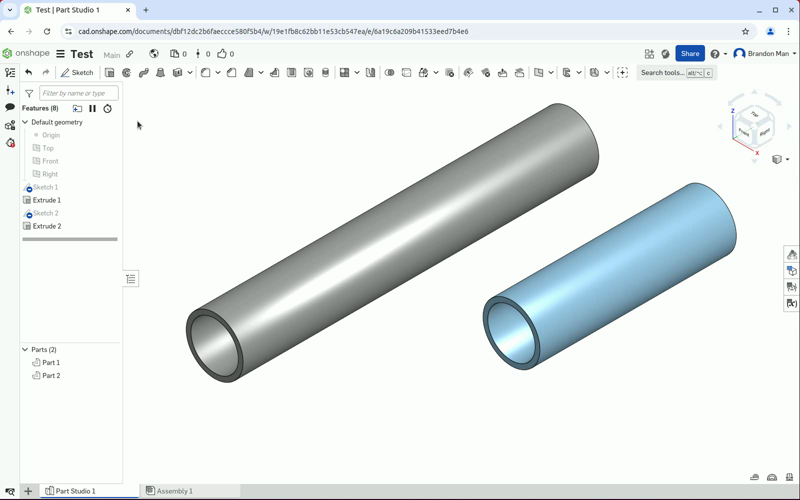
mouse_move(73, 189)
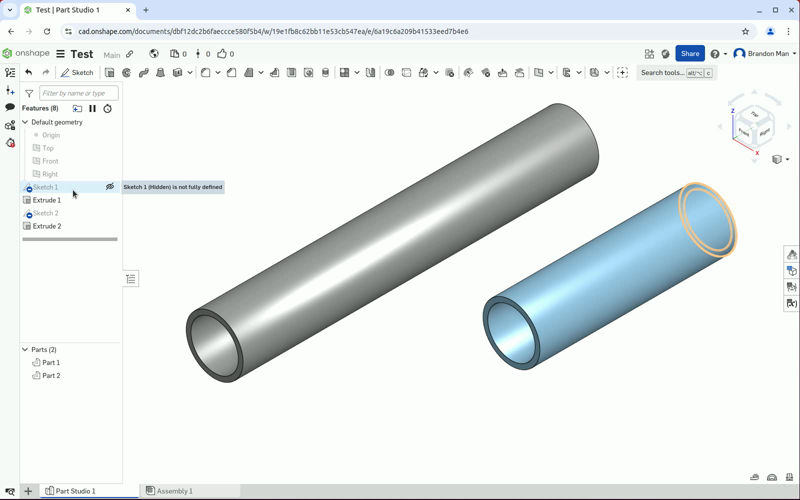
click(73, 189)